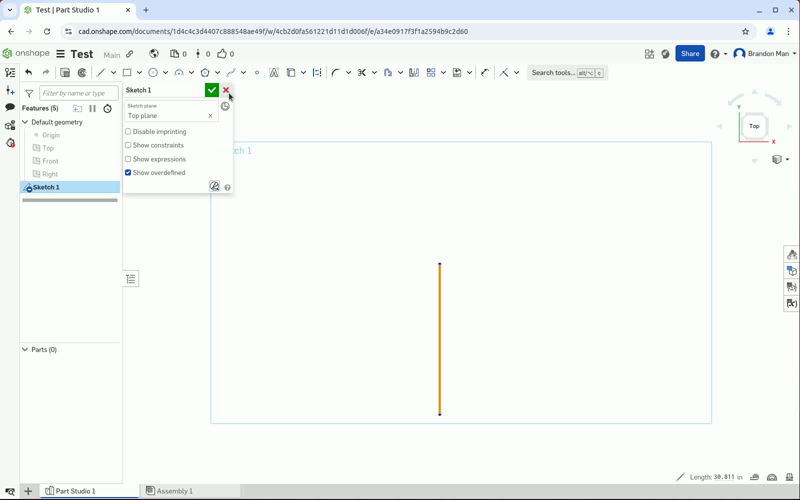
key(shift+h)
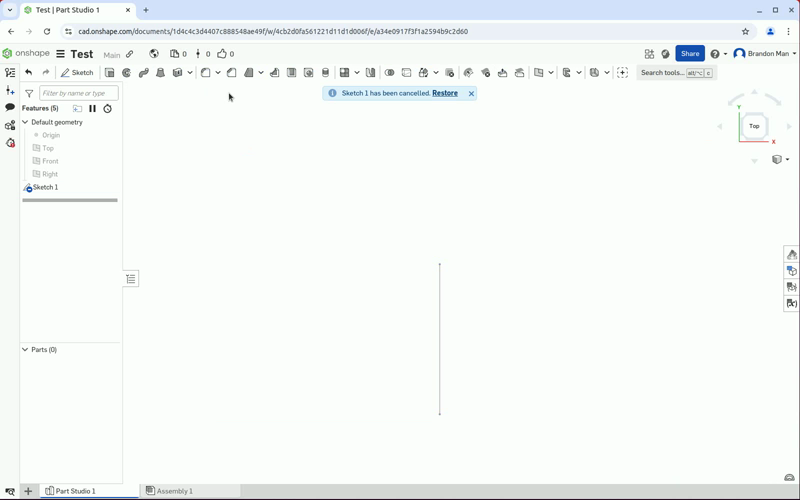
key(shift+s)
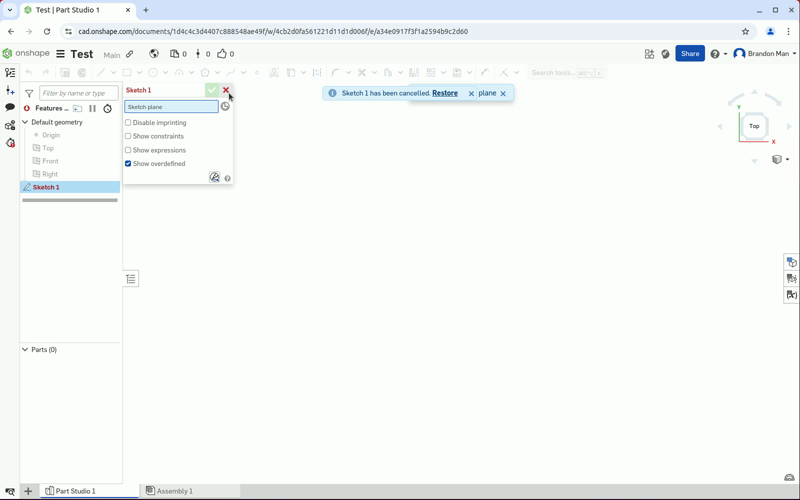
mouse_move(73, 150)
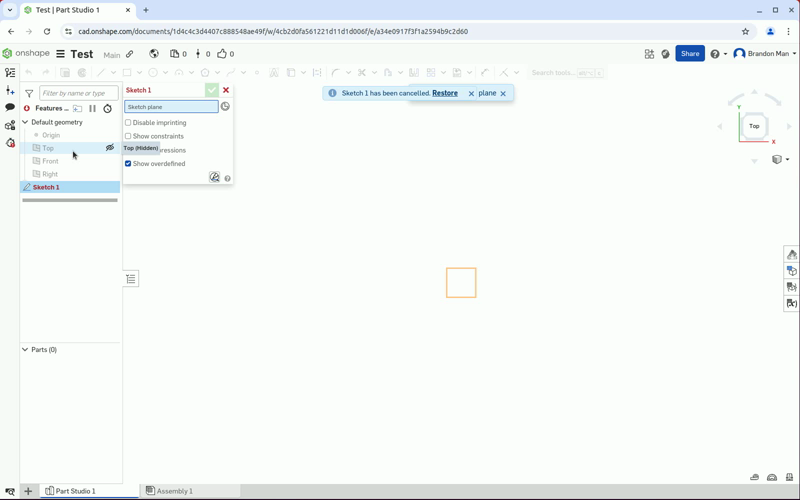
click(73, 150)
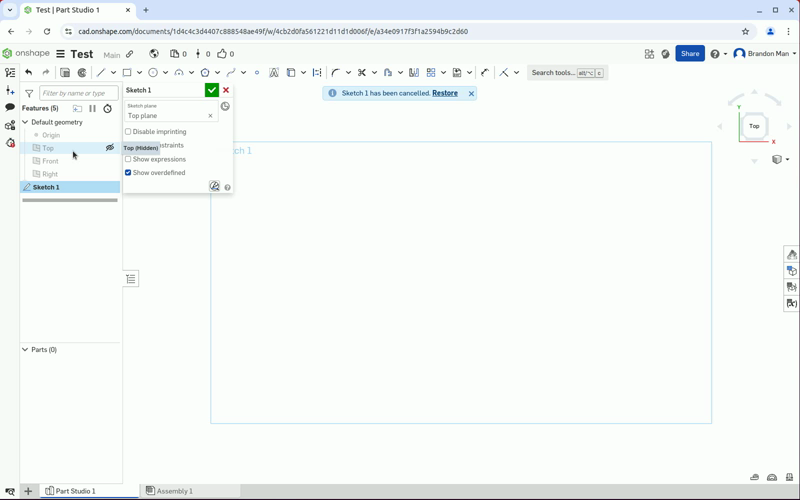
mouse_move(73, 352)
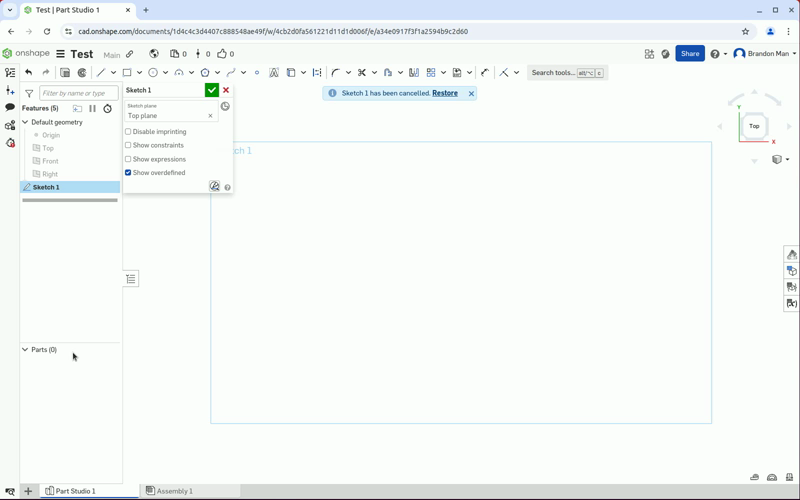
key(y)
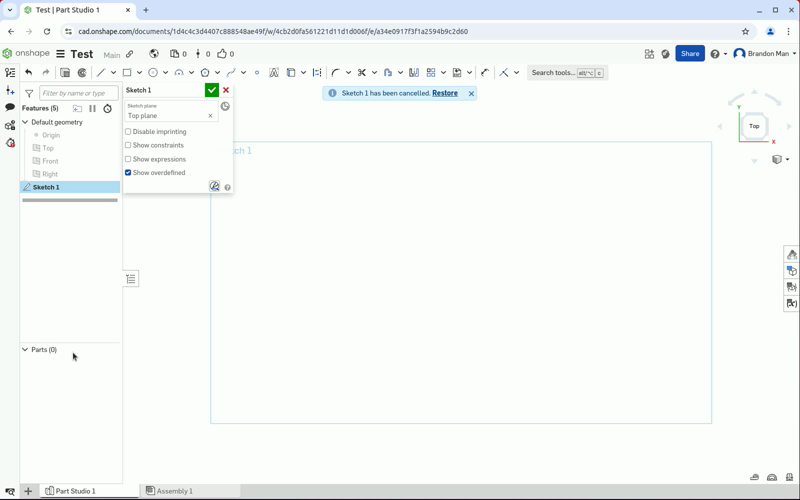
key(l)
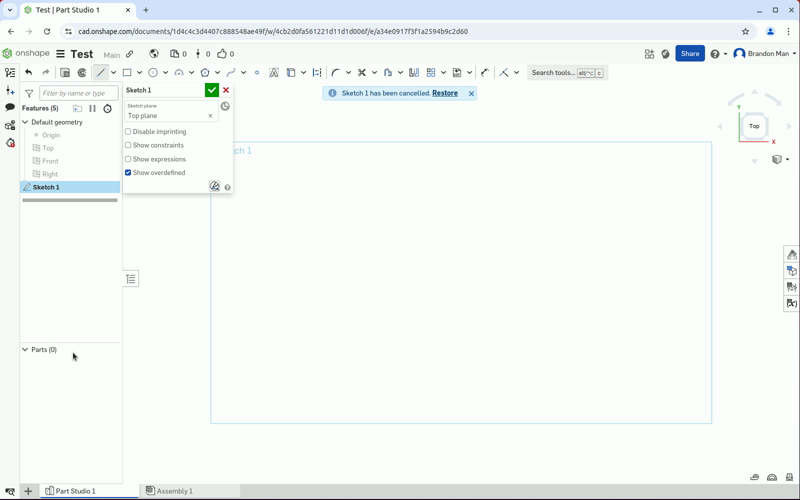
key_down(shift)
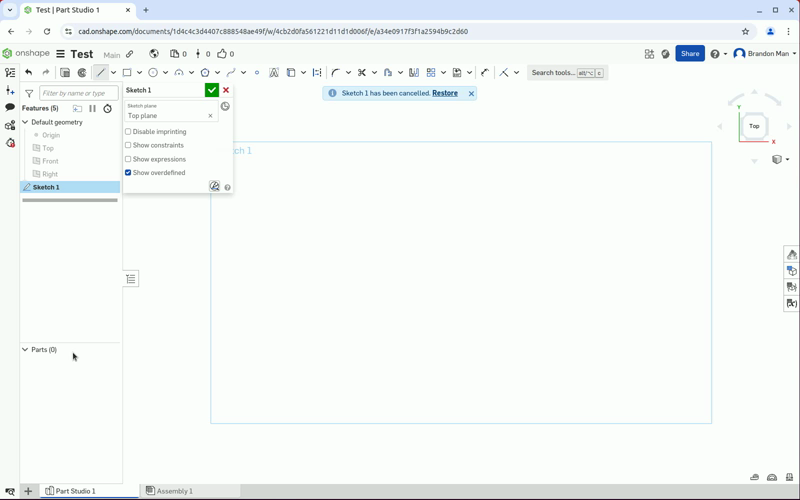
mouse_move(359, 373)
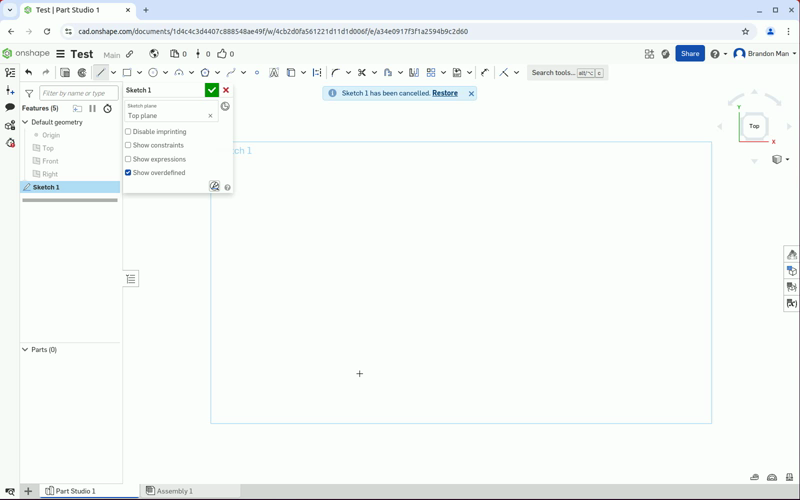
click(359, 373)
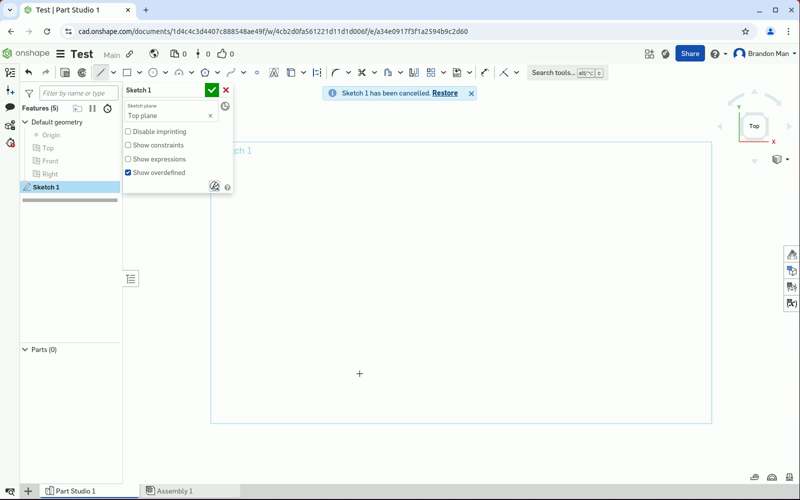
key_up(shift)
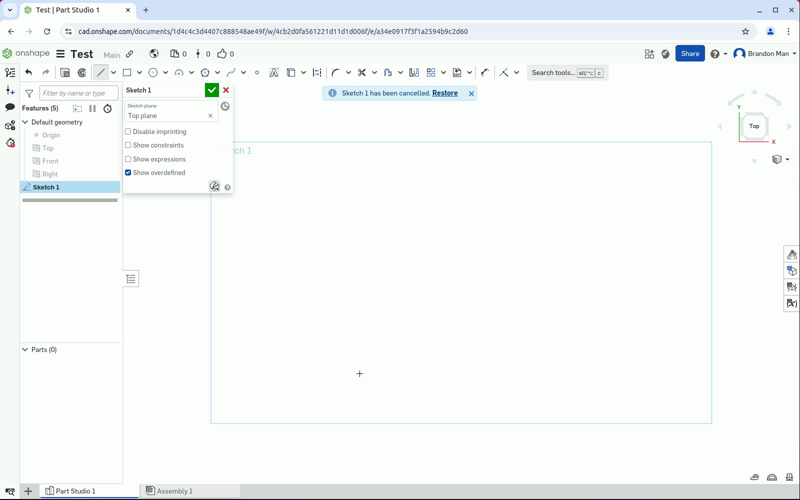
key_down(shift)
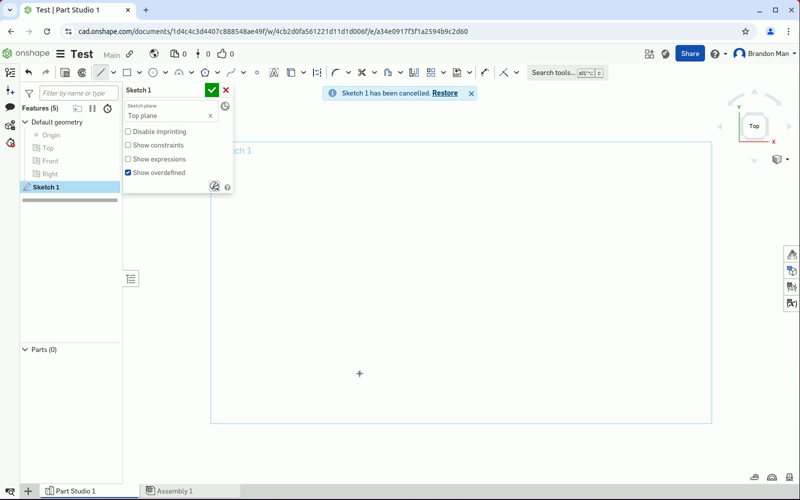
mouse_move(461, 373)
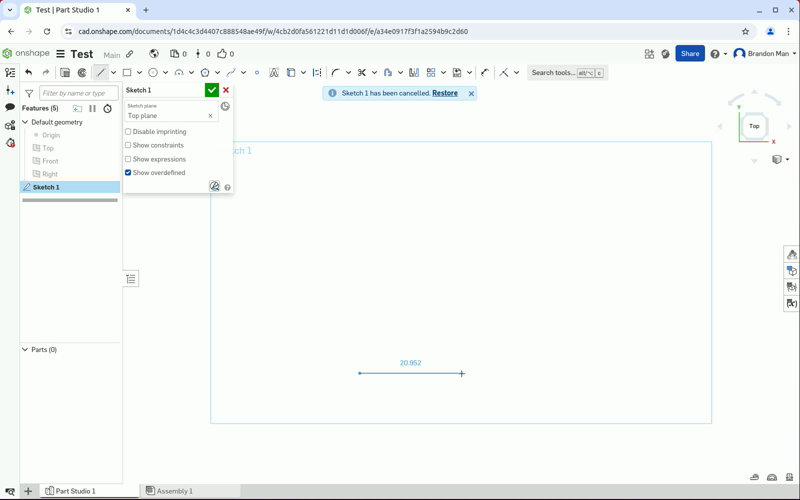
click(461, 373)
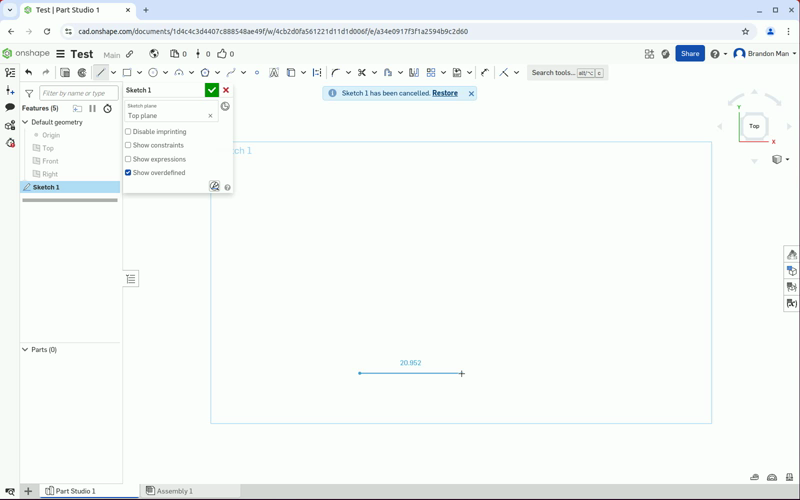
key_up(shift)
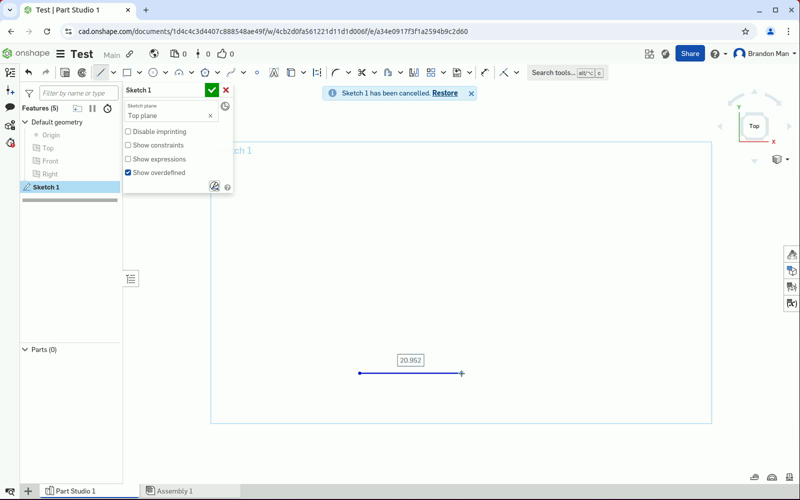
key_down(shift)
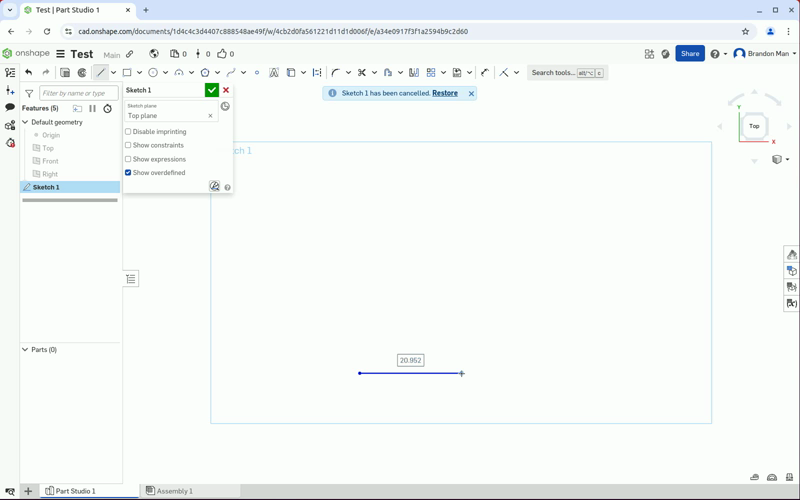
mouse_move(561, 373)
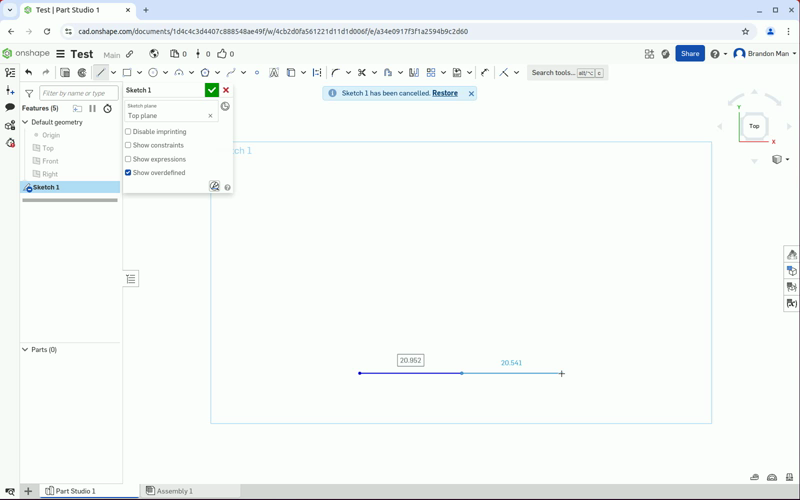
click(561, 373)
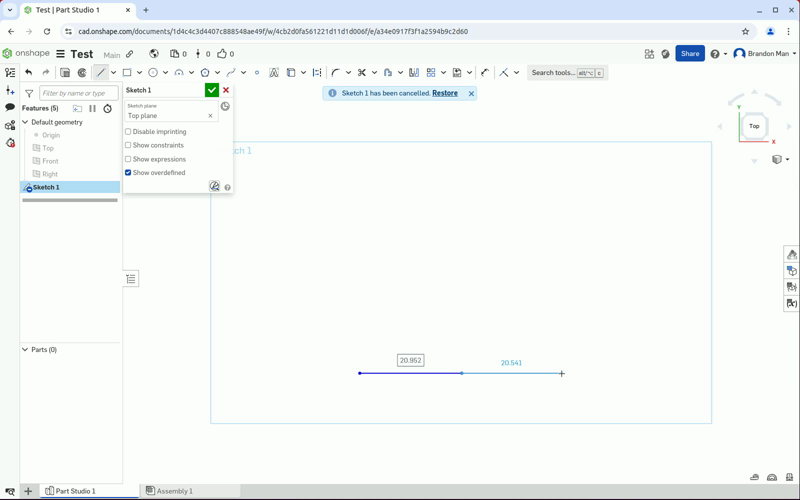
key_up(shift)
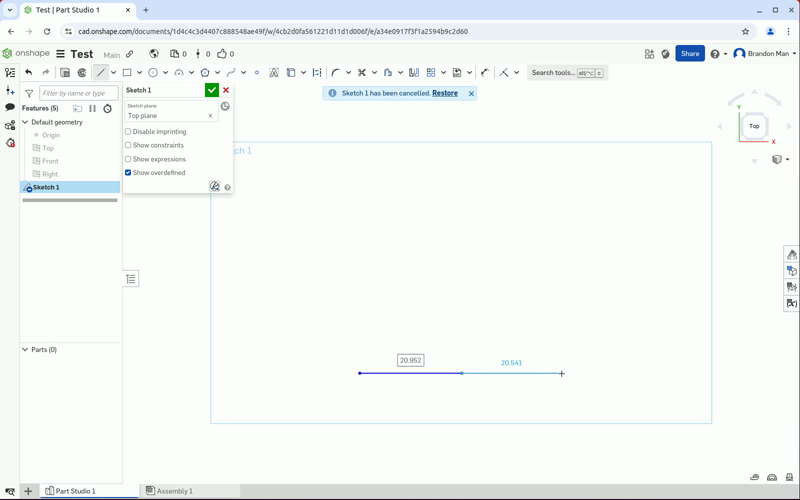
key_down(shift)
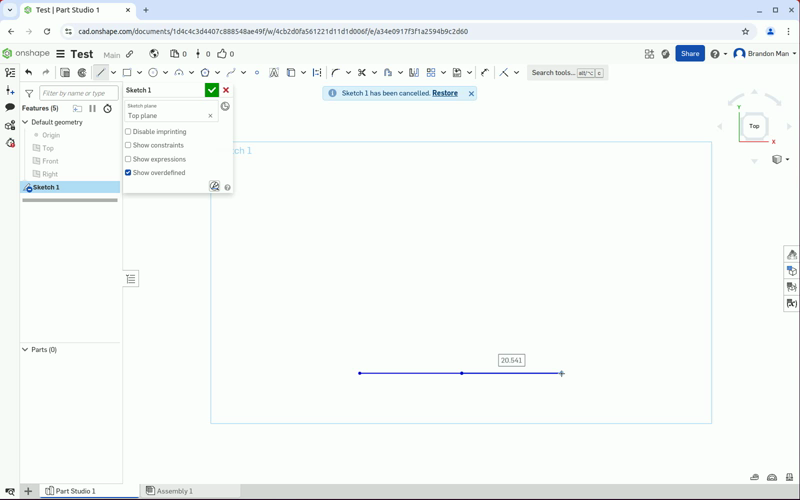
mouse_move(561, 284)
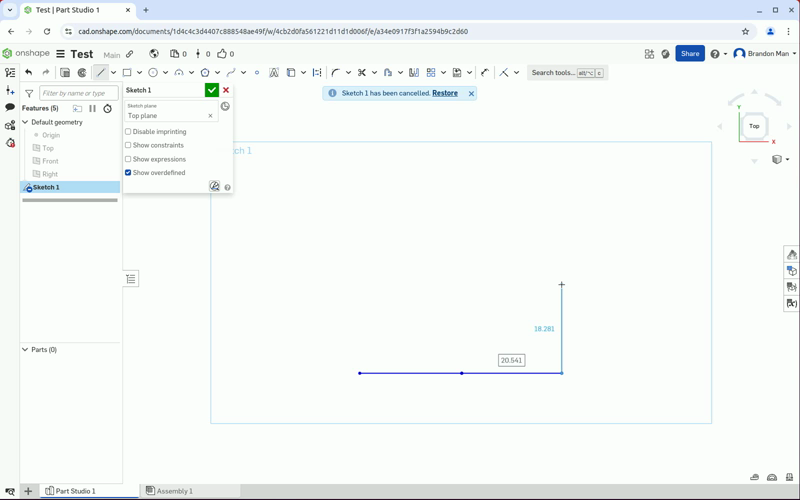
click(561, 284)
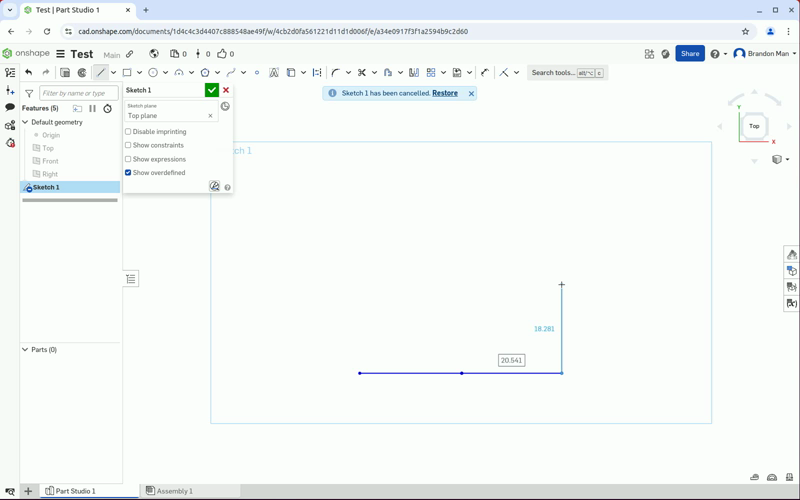
key_up(shift)
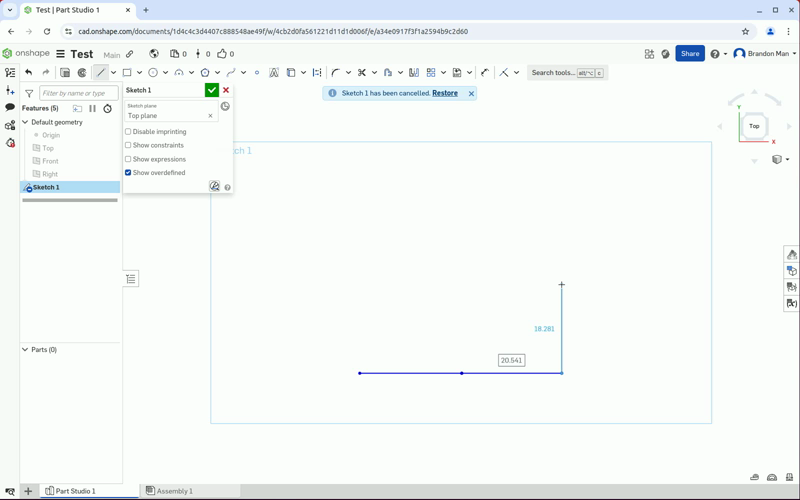
key_down(shift)
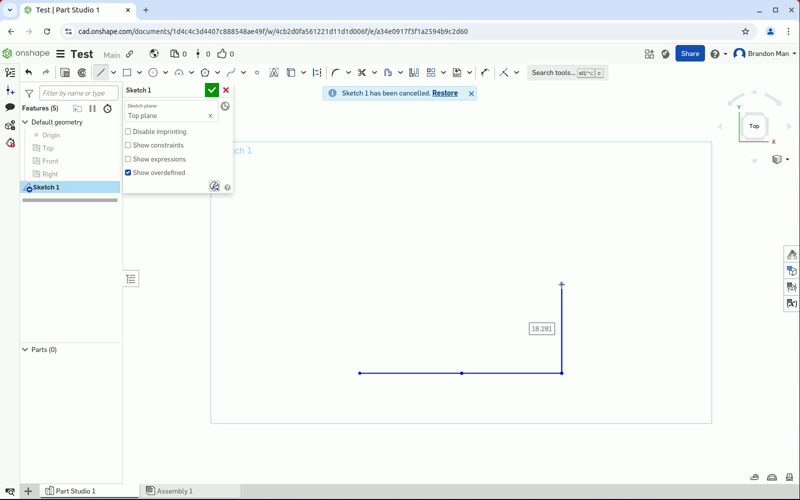
mouse_move(589, 284)
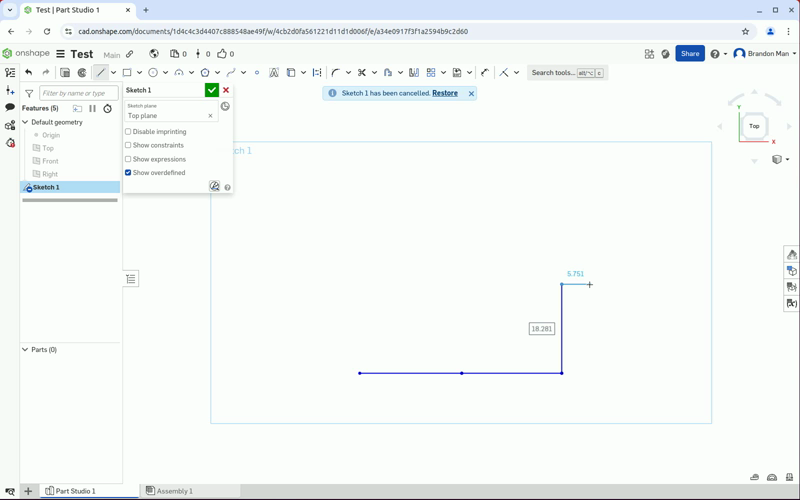
mouse_move(561, 267)
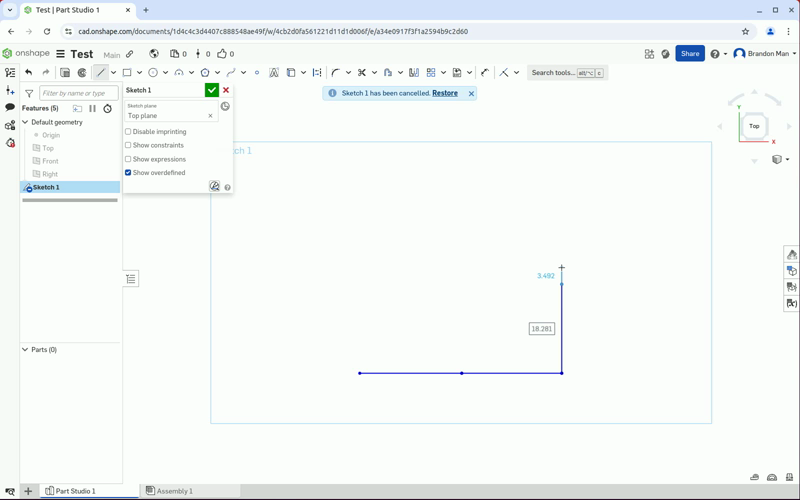
click(561, 267)
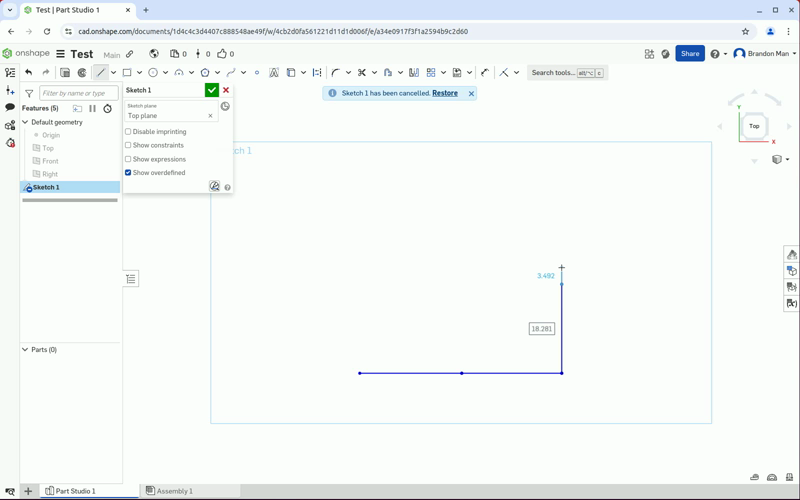
key_up(shift)
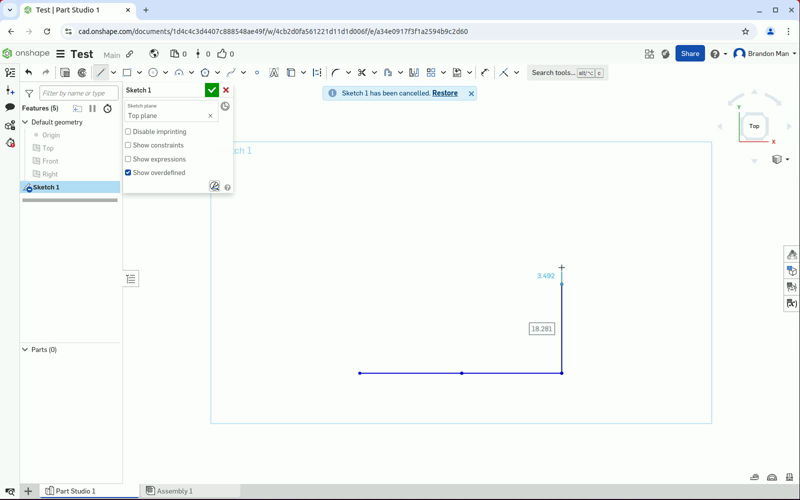
key_down(shift)
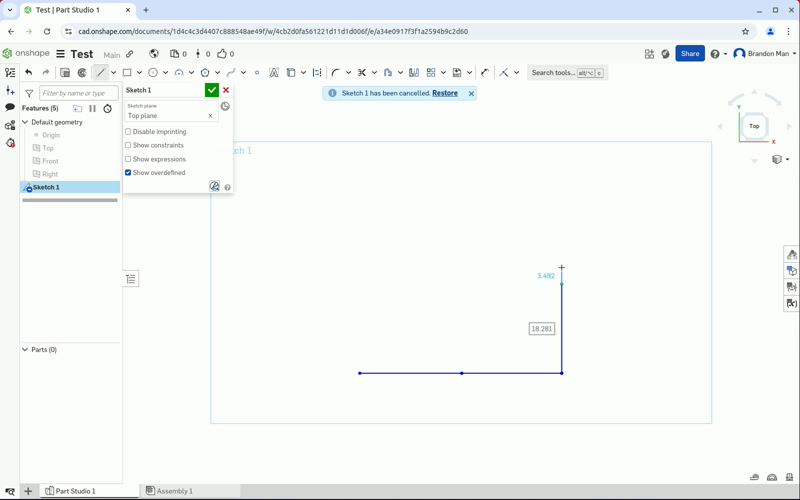
mouse_move(472, 239)
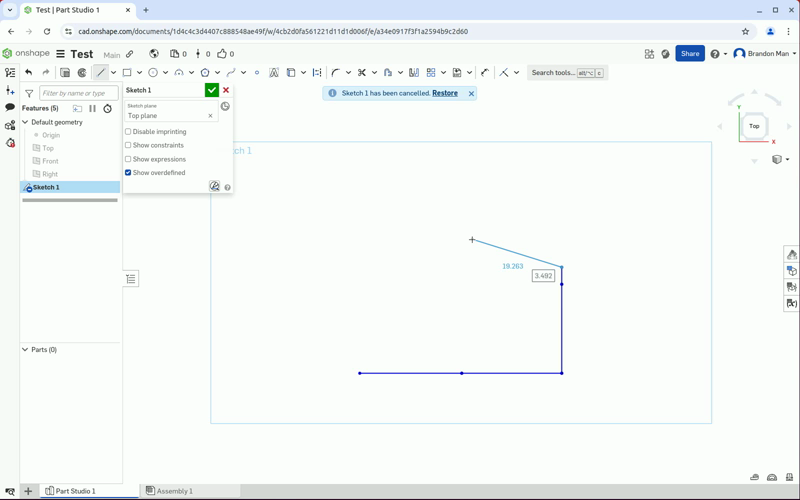
click(472, 239)
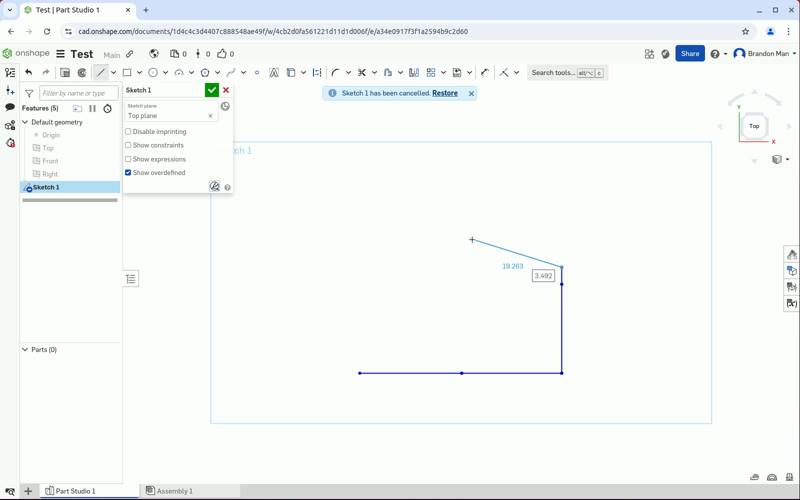
key_up(shift)
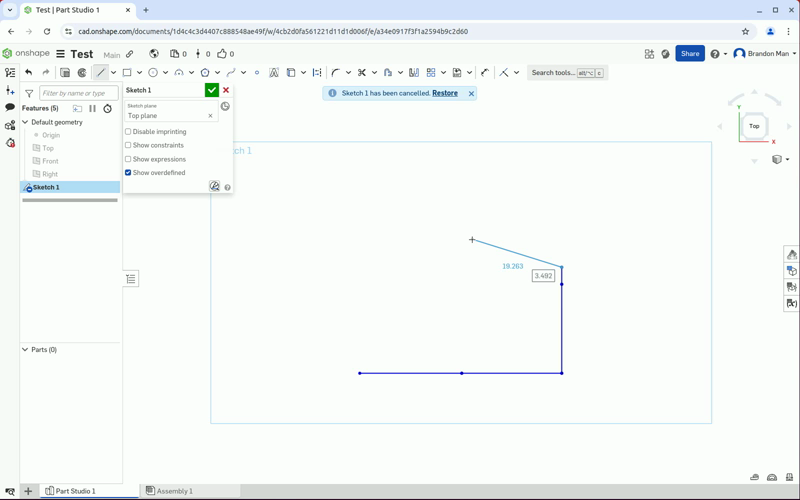
key_down(shift)
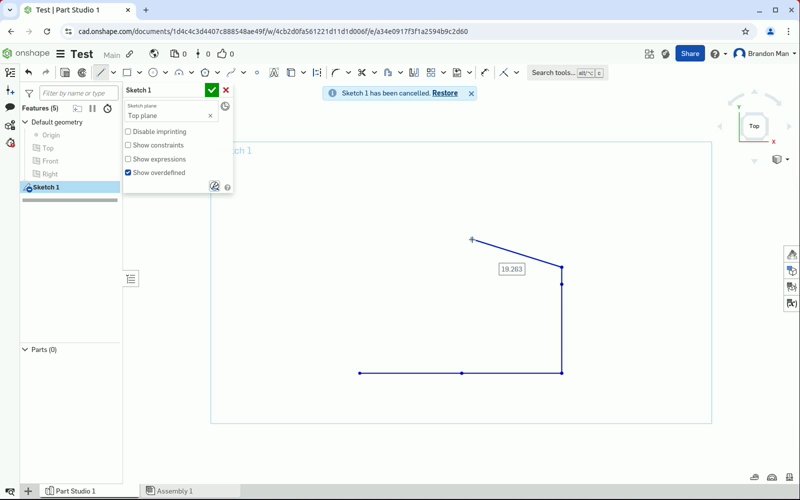
mouse_move(502, 239)
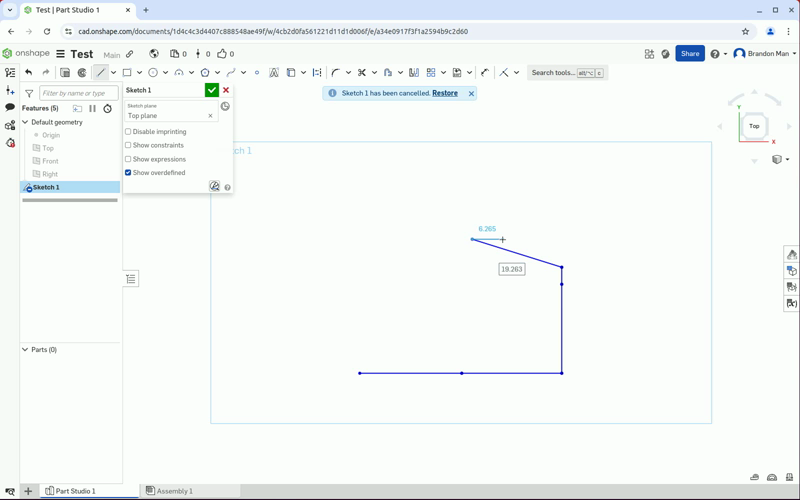
mouse_move(472, 213)
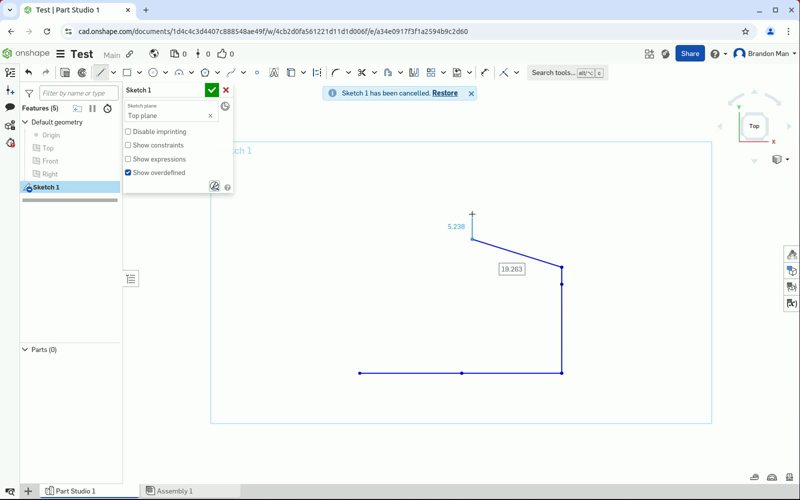
click(472, 213)
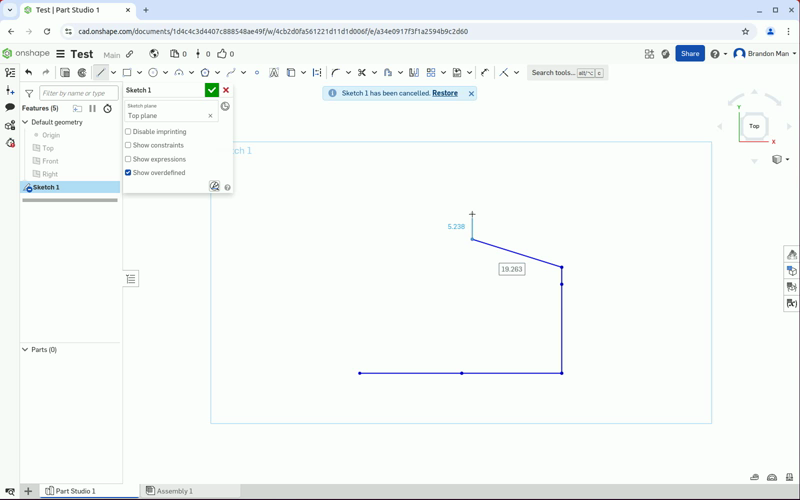
key_up(shift)
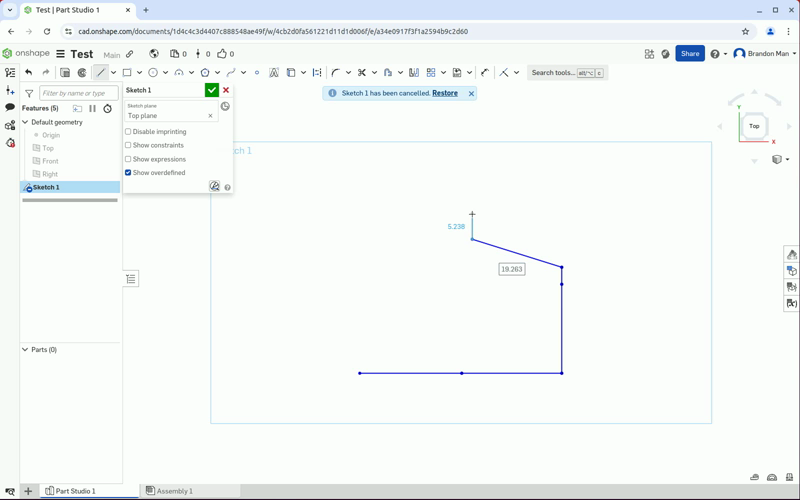
key_down(shift)
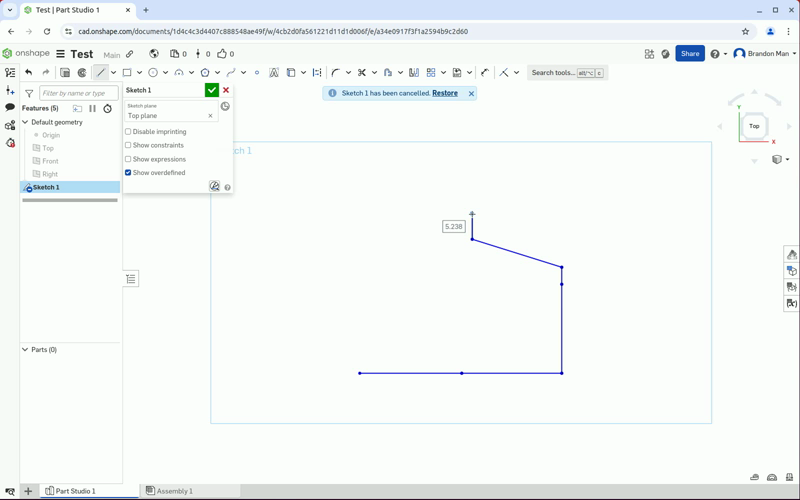
mouse_move(502, 213)
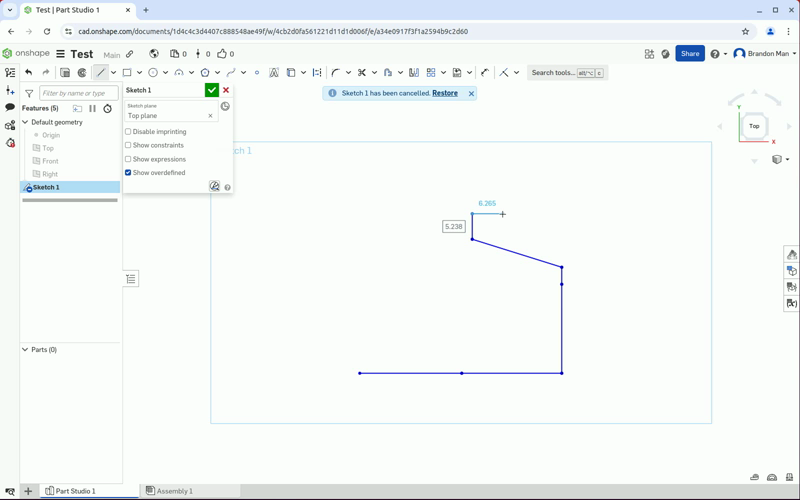
mouse_move(449, 213)
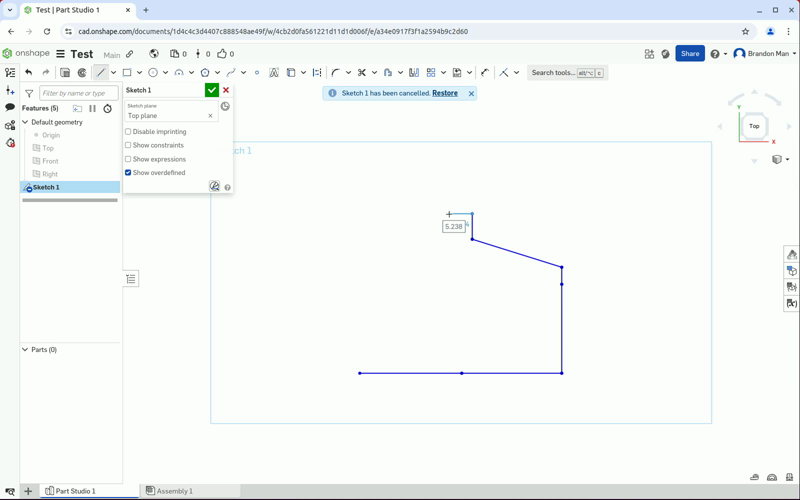
click(449, 213)
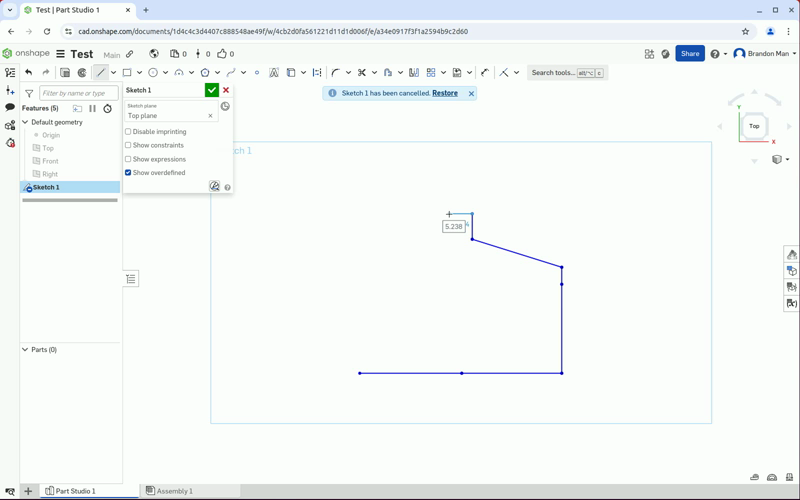
key_up(shift)
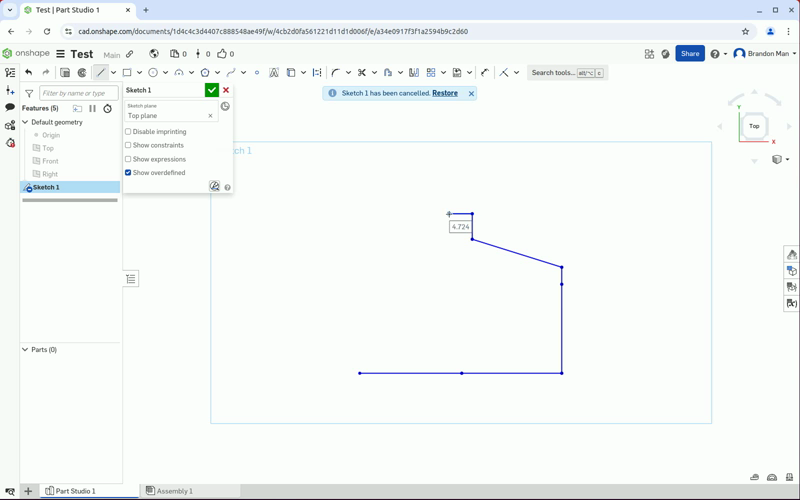
key_down(shift)
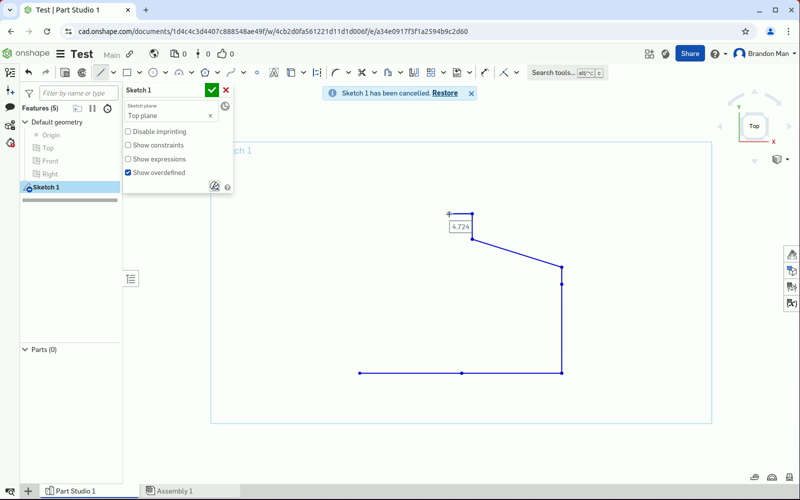
mouse_move(479, 213)
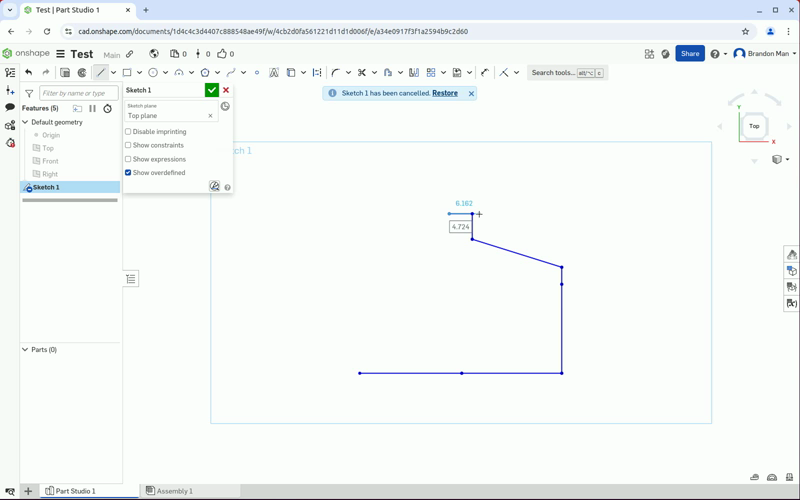
mouse_move(449, 254)
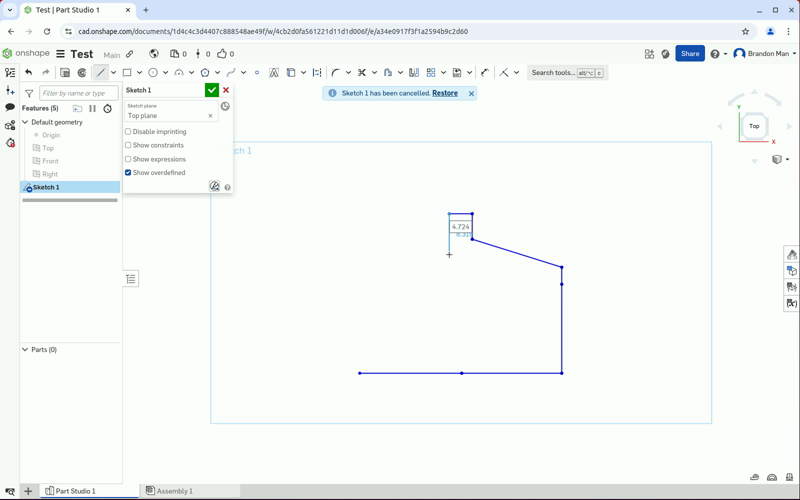
click(449, 254)
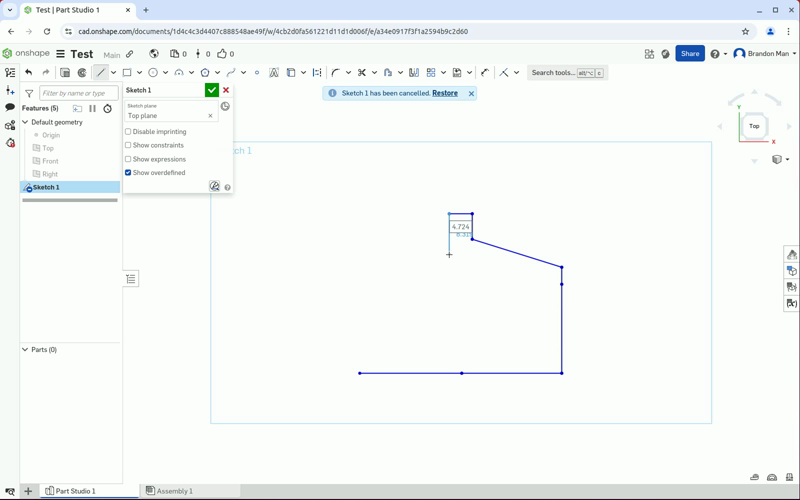
key_up(shift)
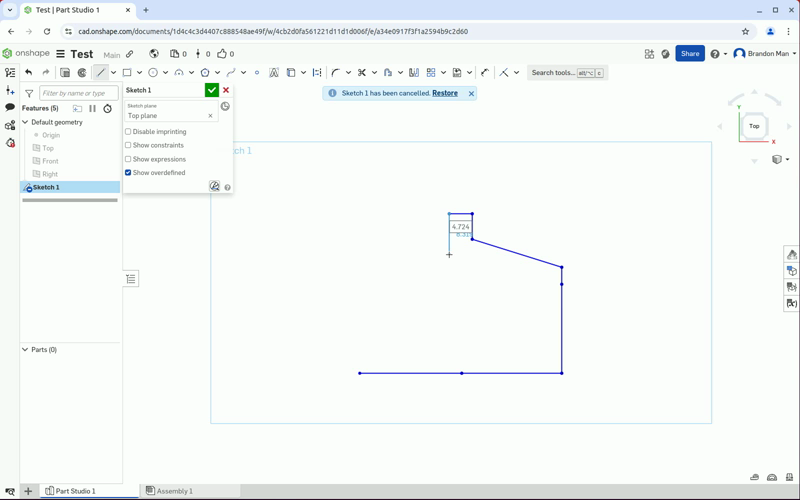
key_down(shift)
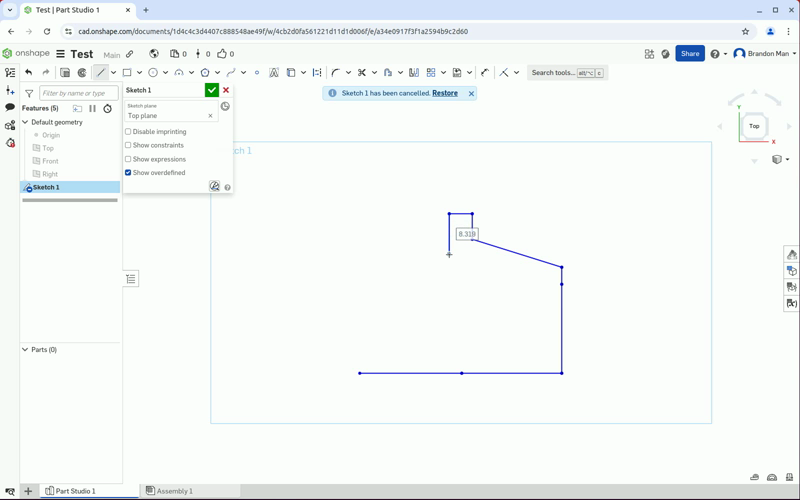
mouse_move(538, 284)
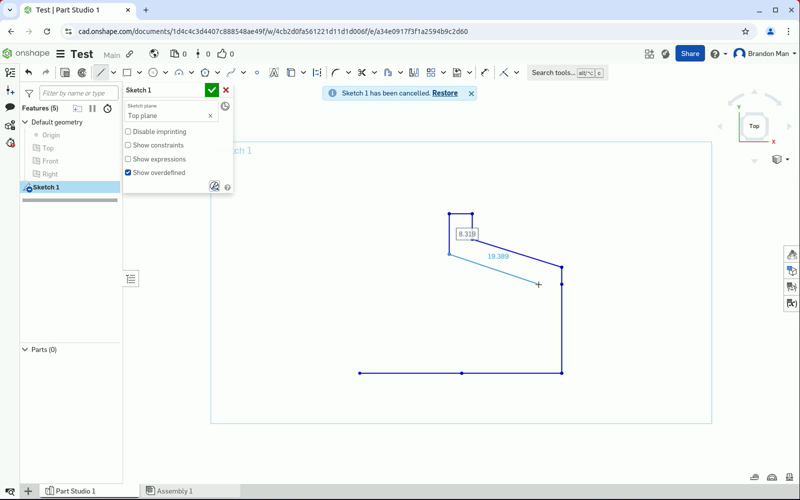
click(538, 284)
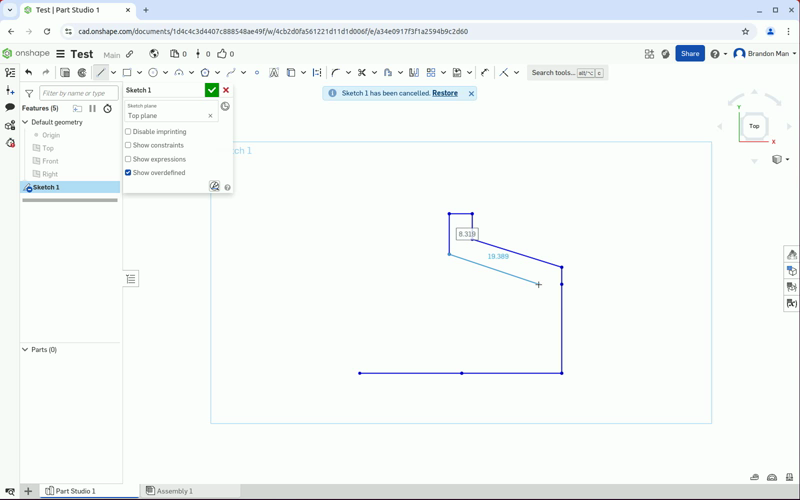
key_up(shift)
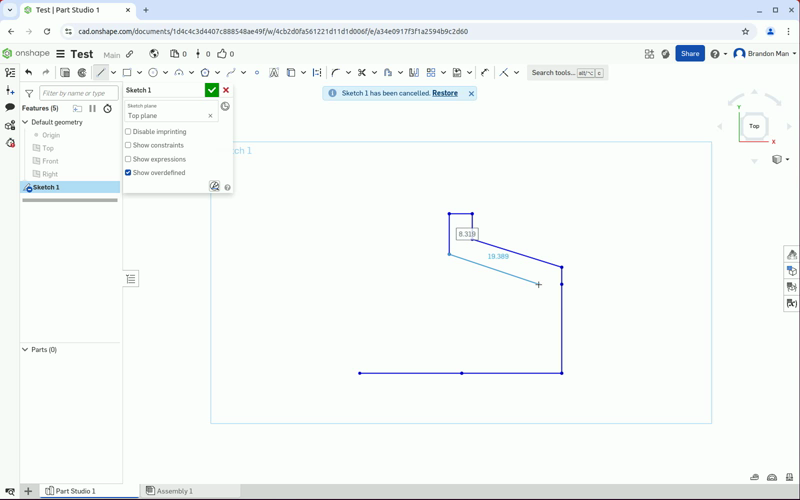
key_down(shift)
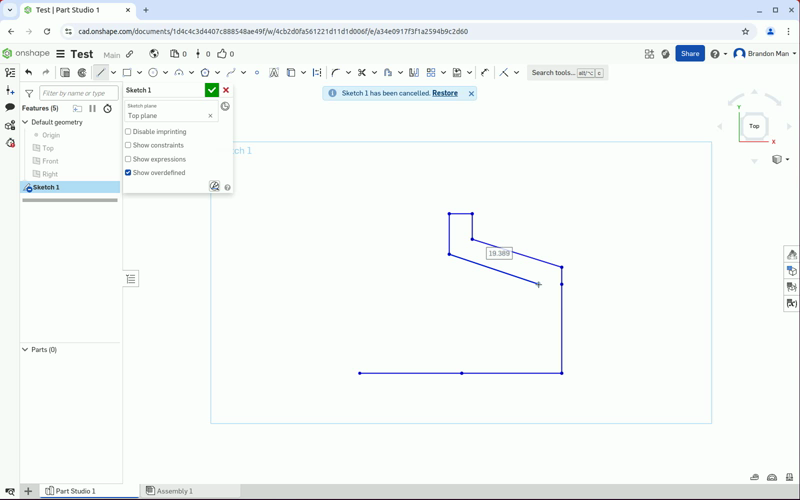
mouse_move(538, 349)
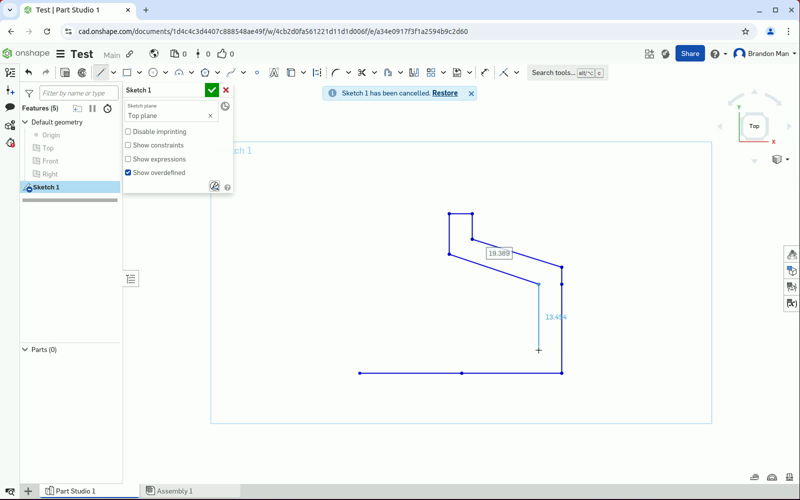
click(538, 349)
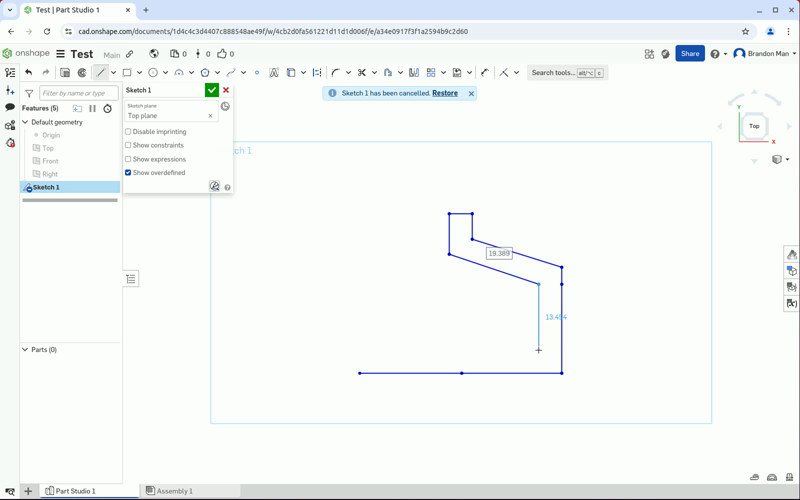
key_up(shift)
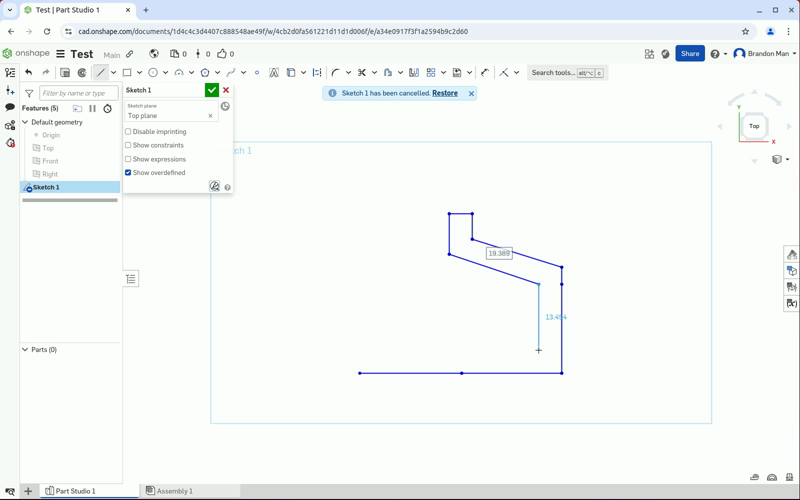
key_down(shift)
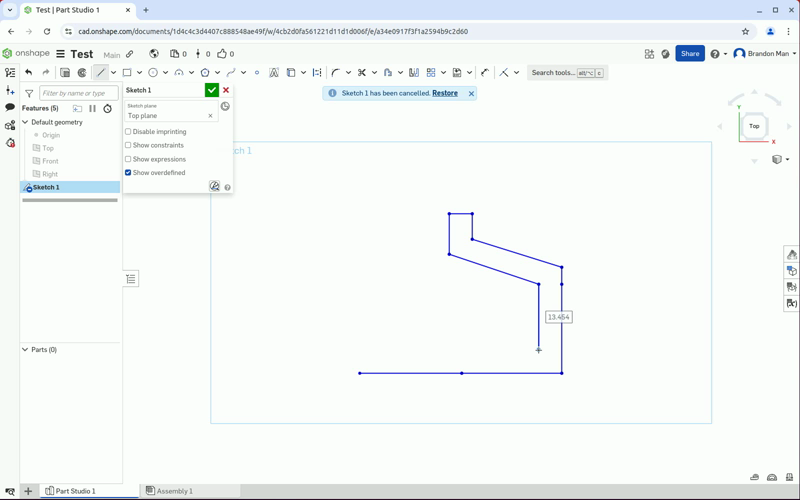
mouse_move(383, 349)
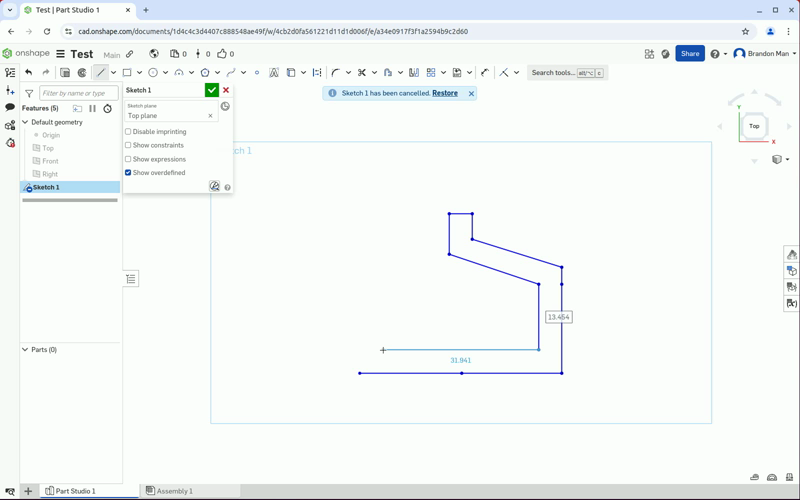
click(383, 349)
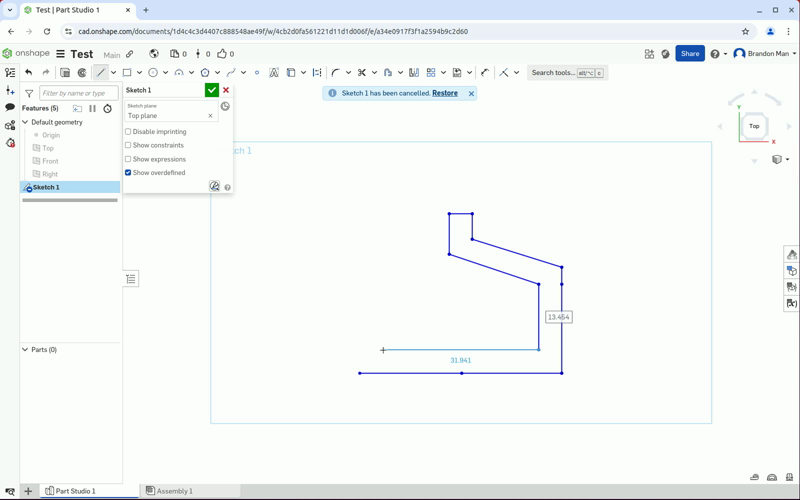
key_up(shift)
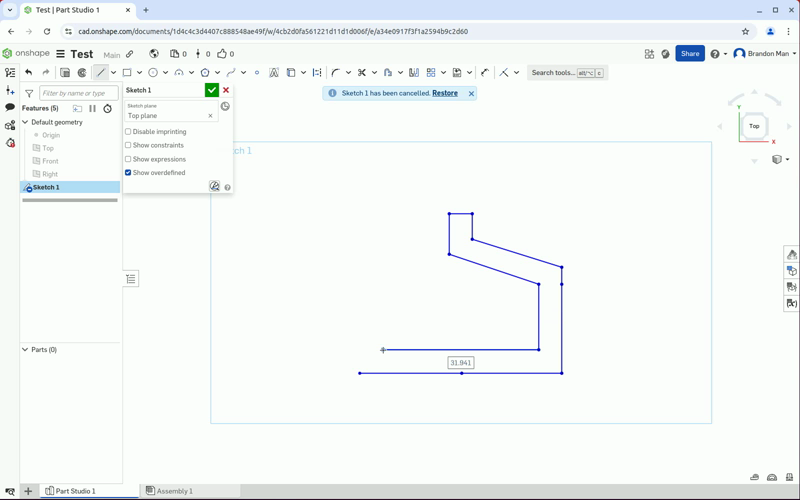
key_down(shift)
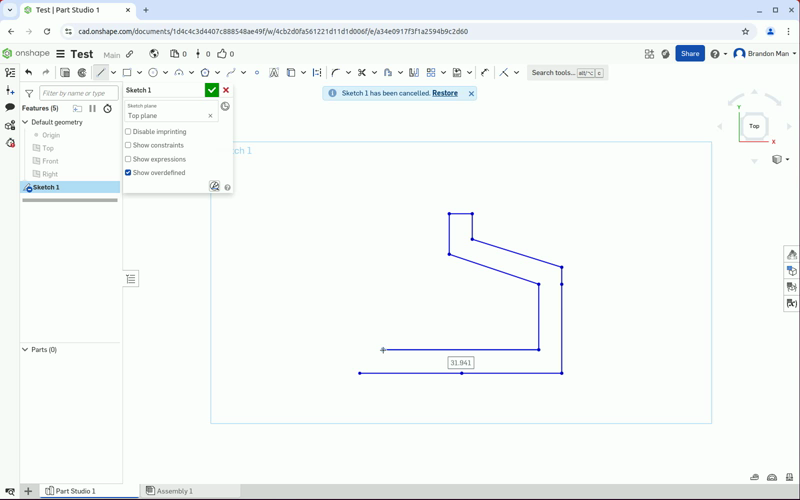
mouse_move(413, 349)
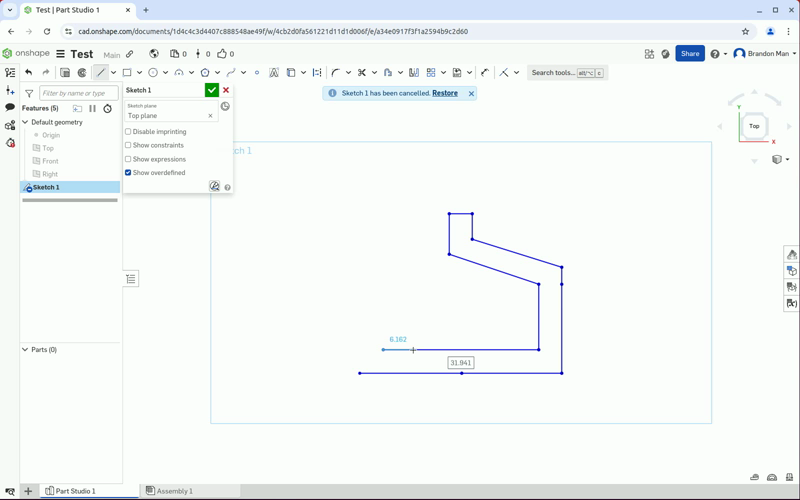
mouse_move(383, 318)
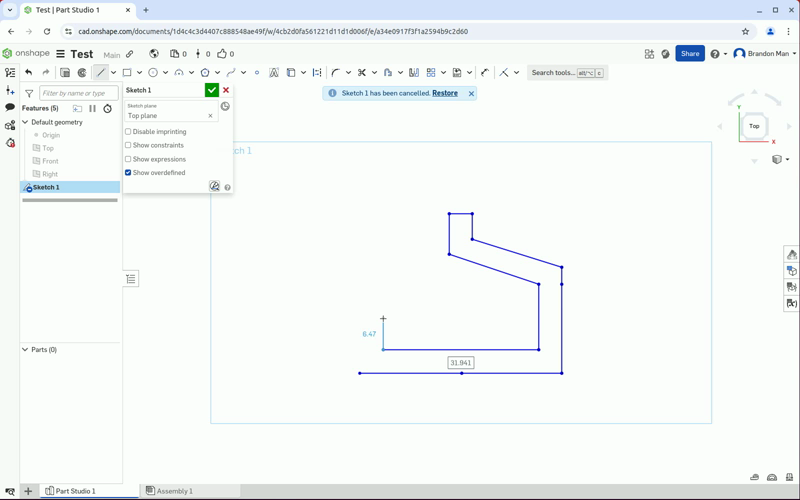
click(383, 318)
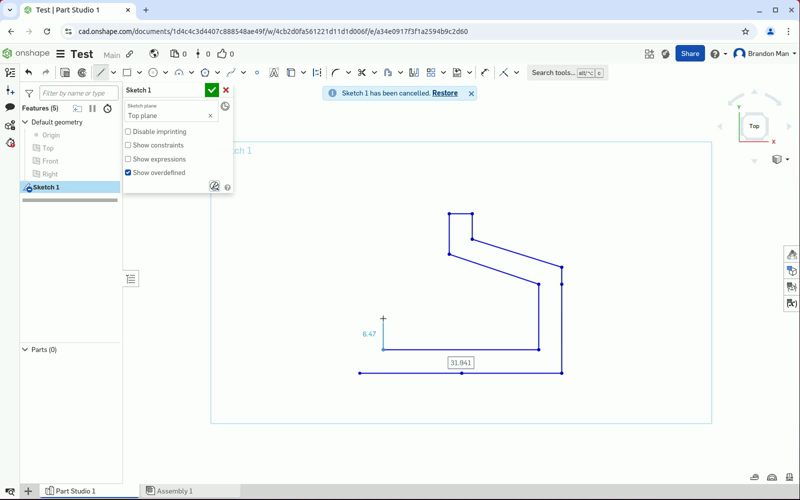
key_up(shift)
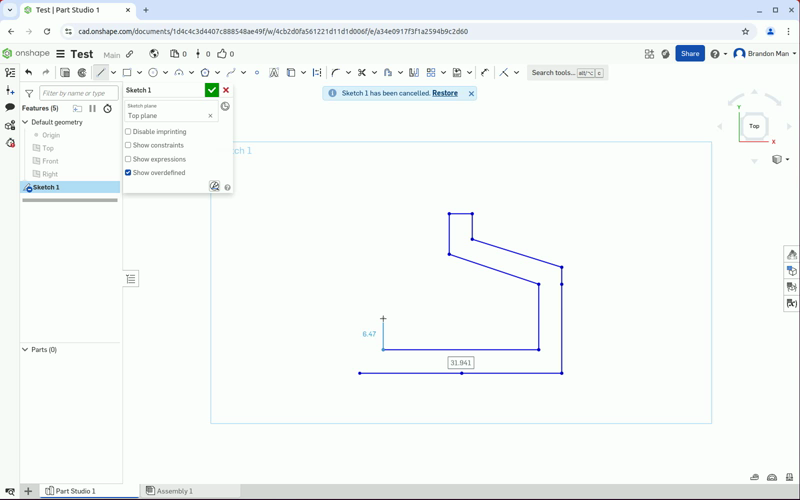
key_down(shift)
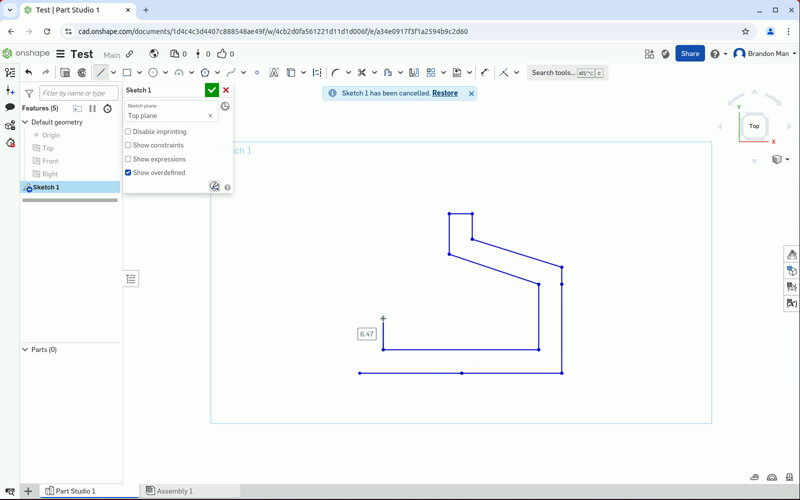
mouse_move(413, 318)
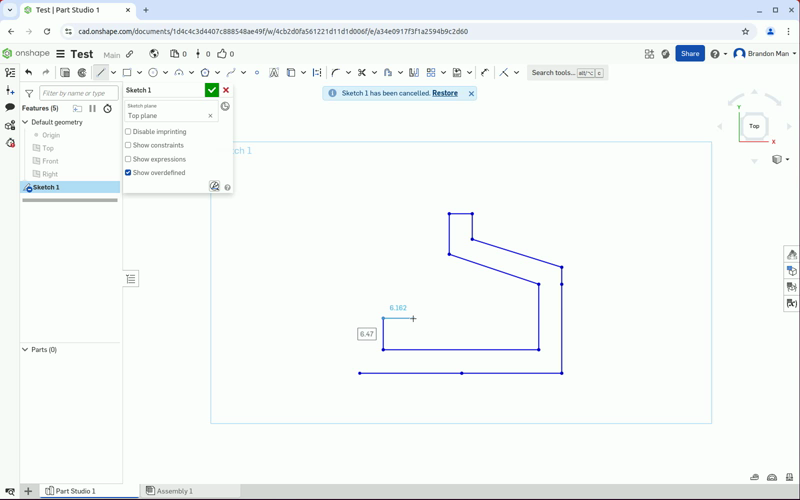
mouse_move(359, 318)
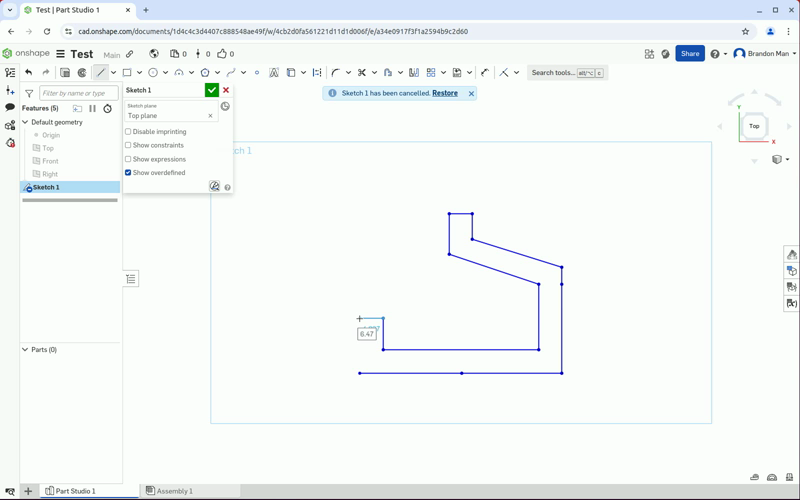
click(359, 318)
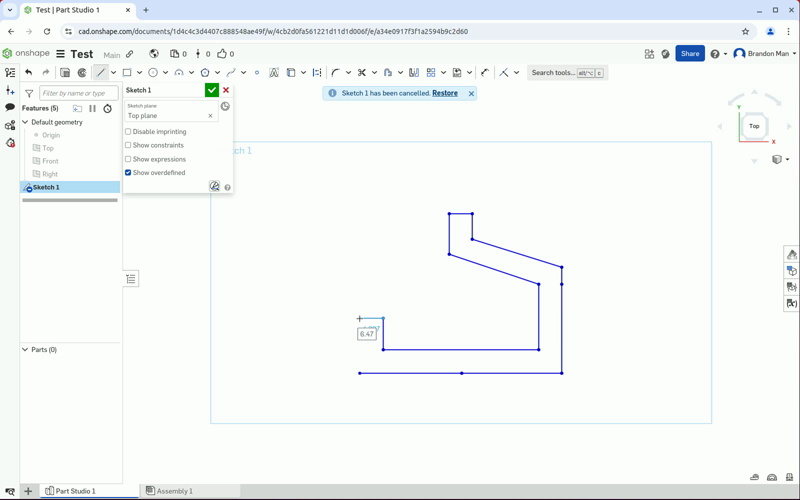
key_up(shift)
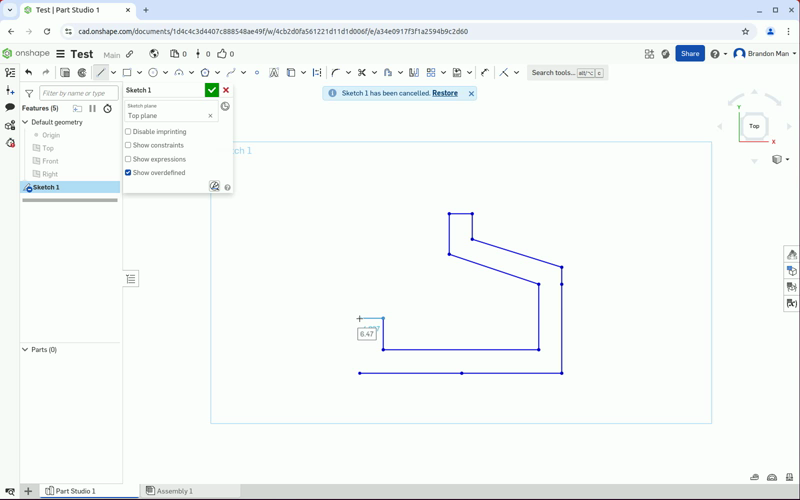
mouse_move(389, 318)
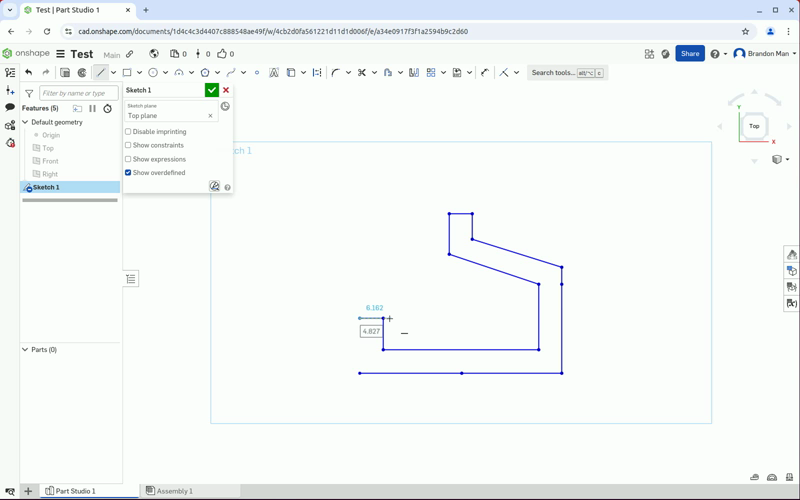
key_down(shift)
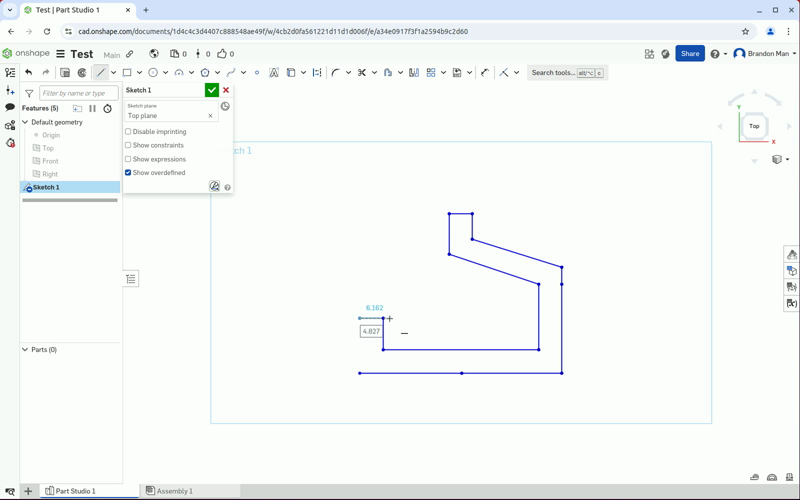
mouse_move(359, 373)
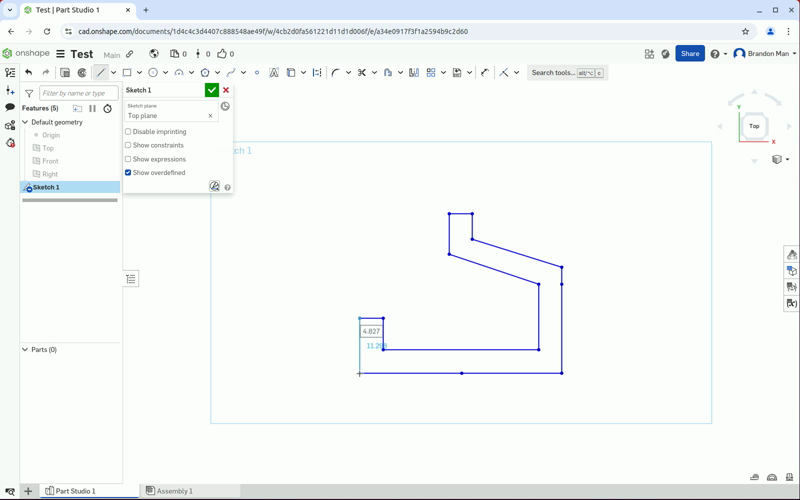
key_up(shift)
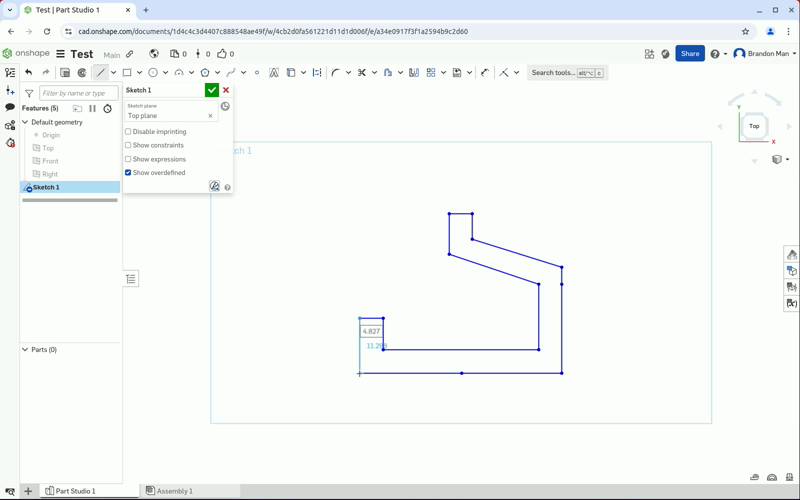
click(359, 373)
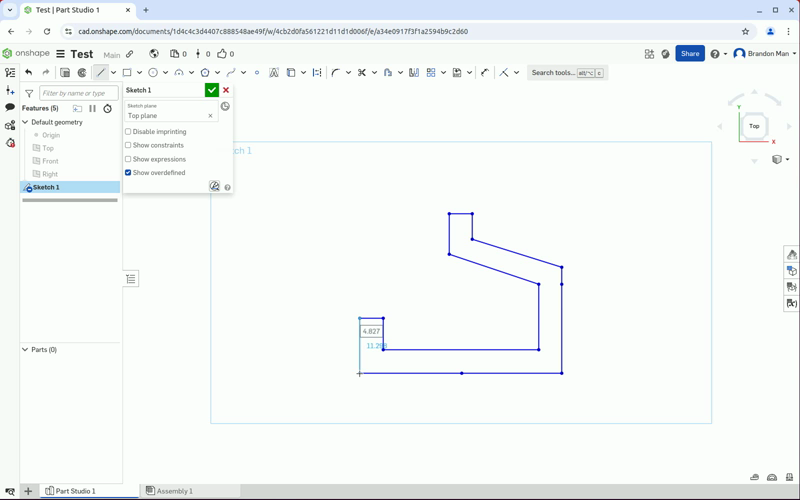
key(esc)
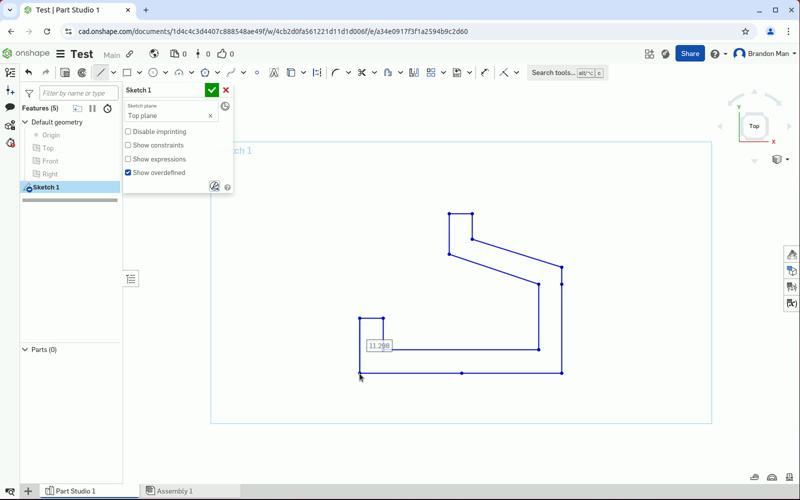
mouse_move(552, 332)
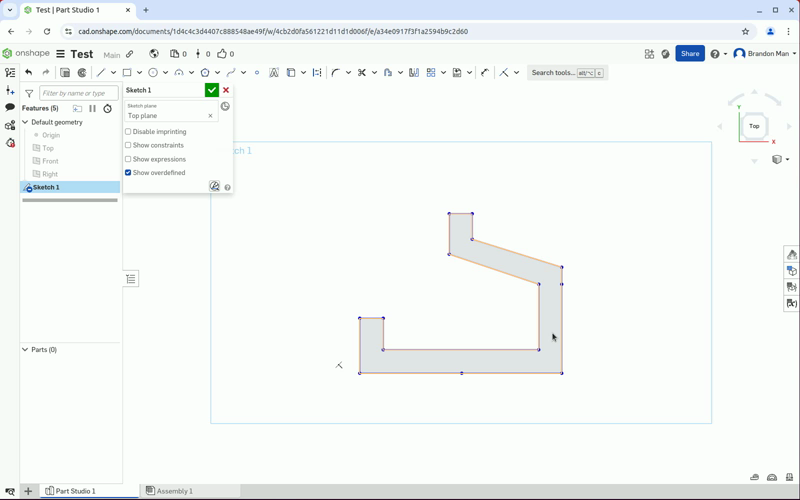
click(552, 332)
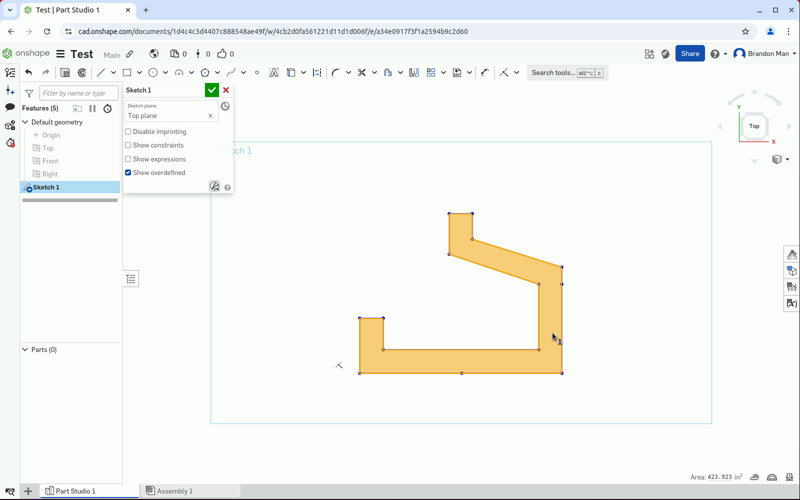
mouse_move(73, 352)
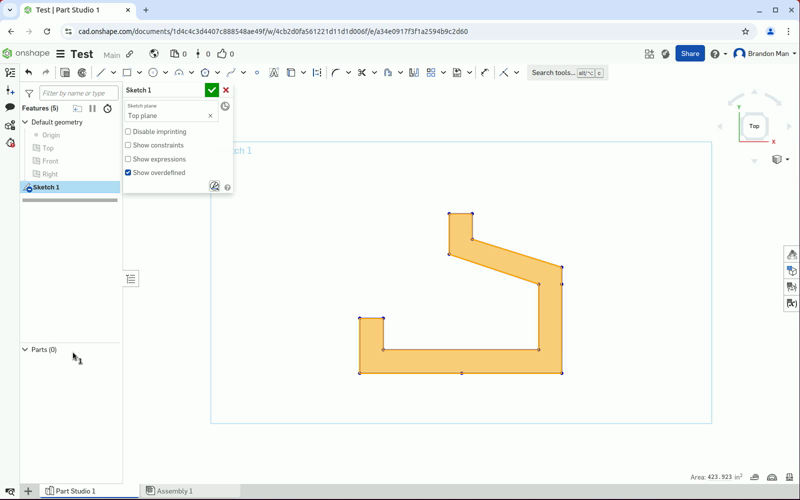
key(shift+y)
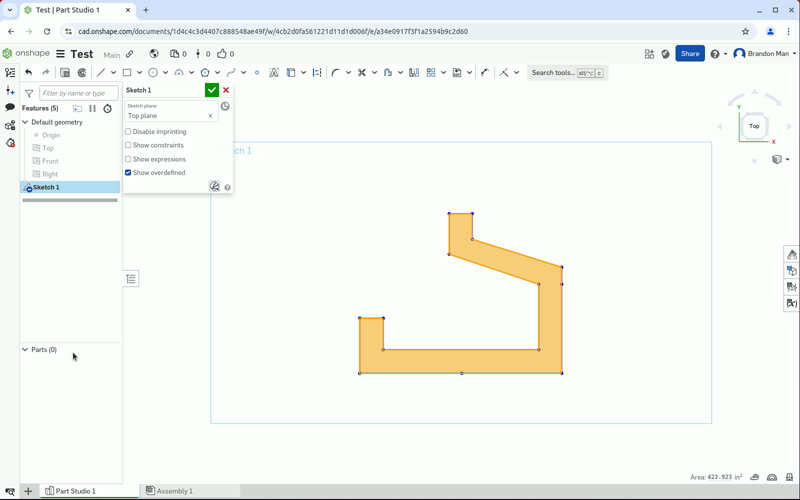
key(shift+e)
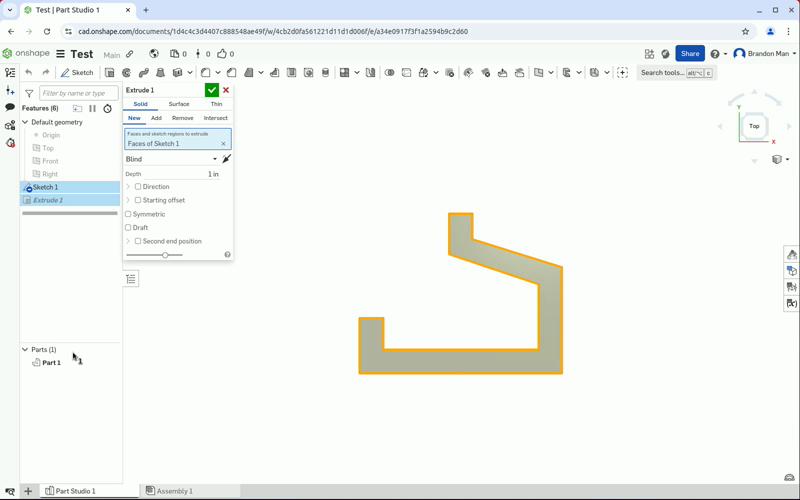
mouse_move(143, 106)
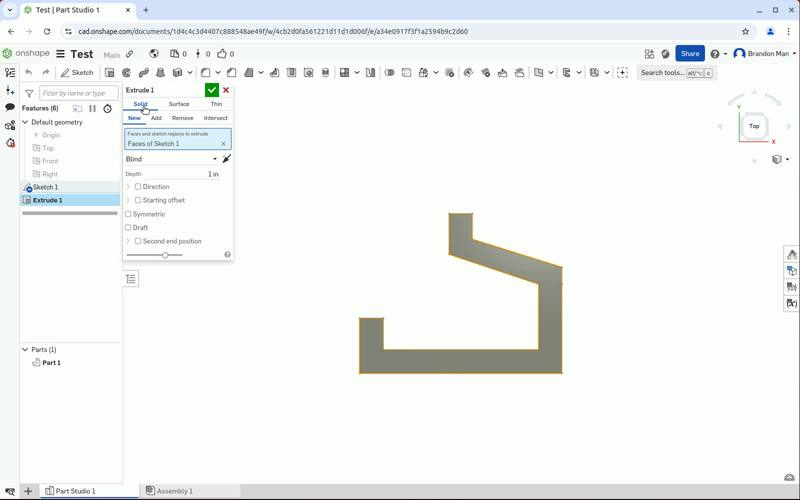
click(143, 106)
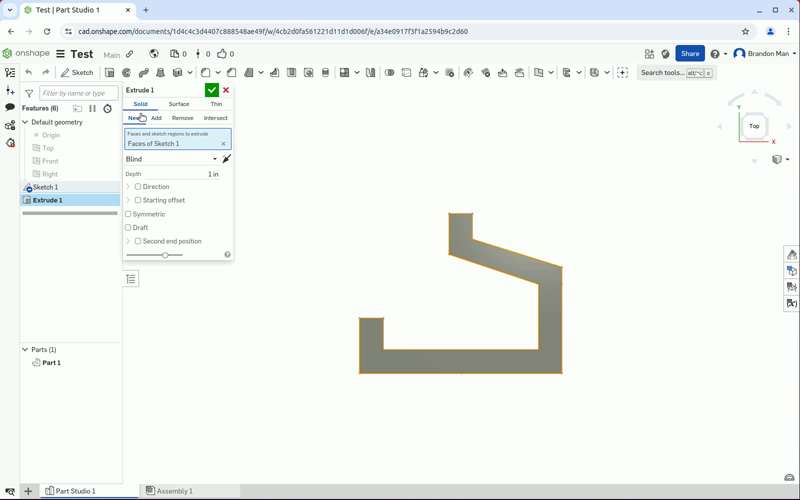
mouse_move(137, 120)
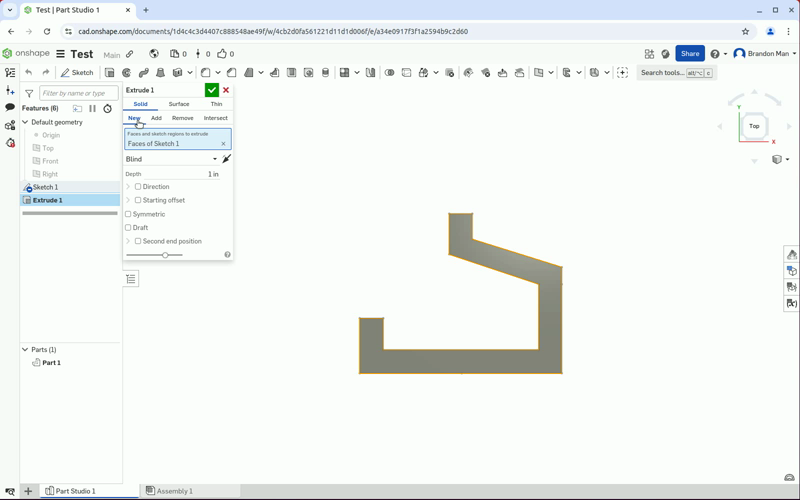
click(137, 120)
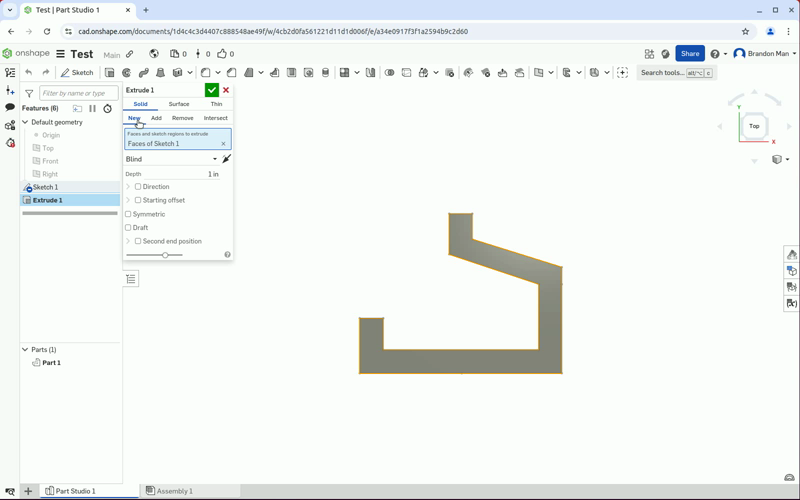
key(tab, 4)
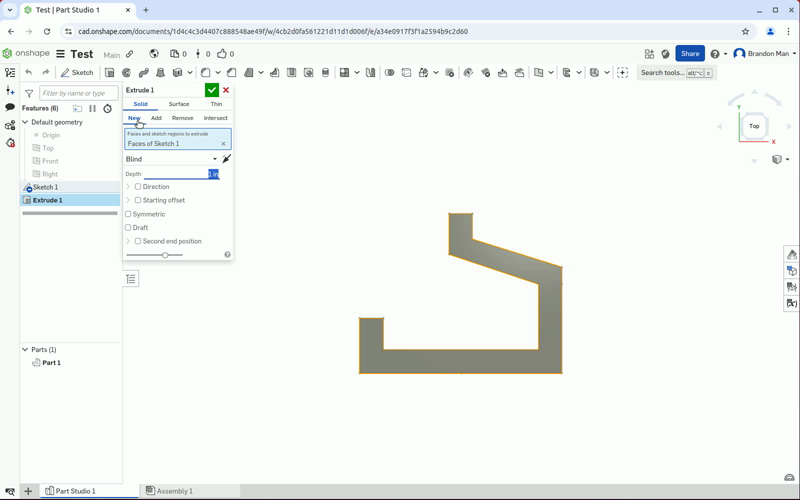
text(4.814)
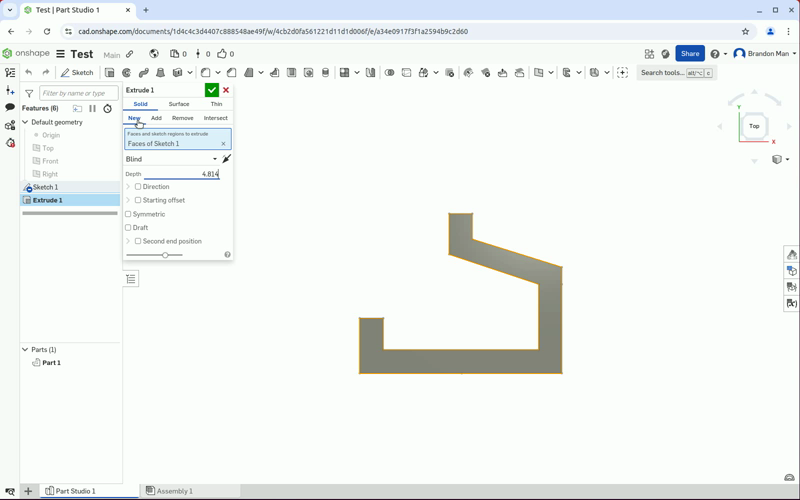
key(tab, 3)
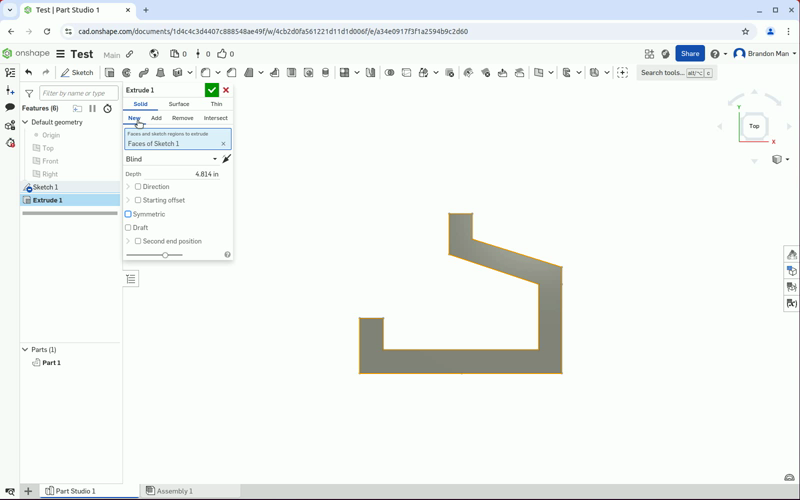
key(space)
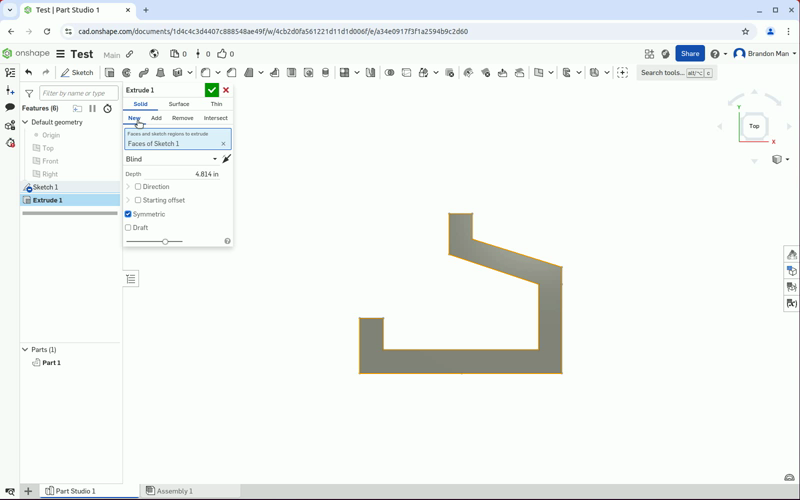
key(enter)
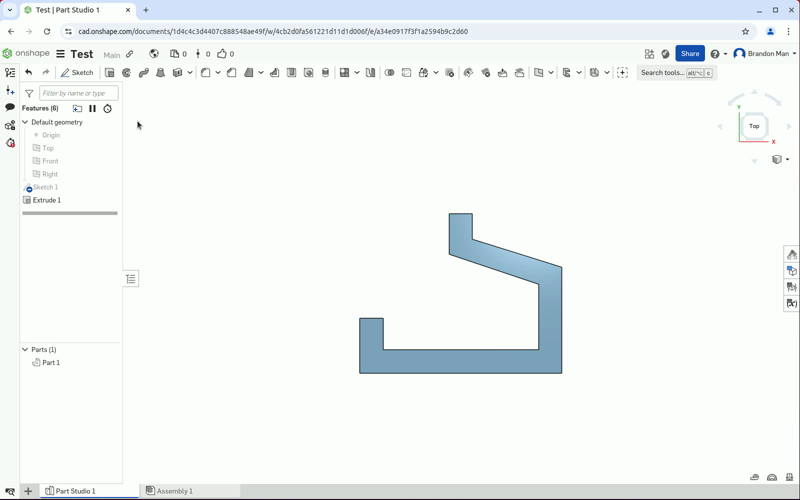
key(shift+h)
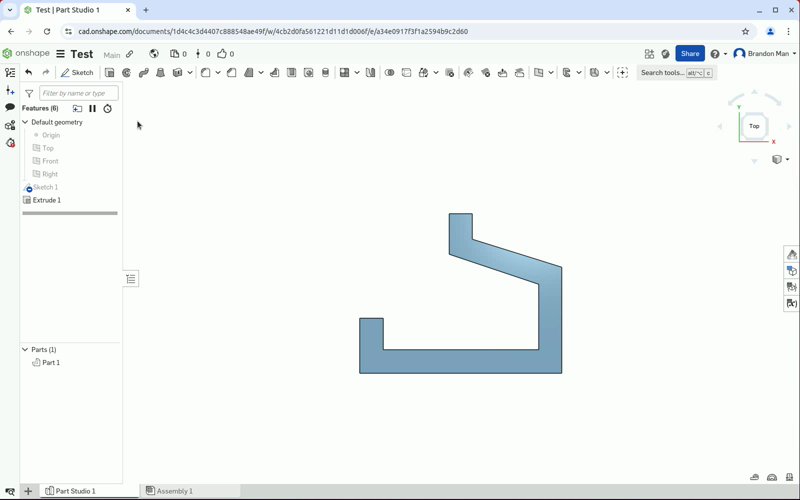
key(shift+h)
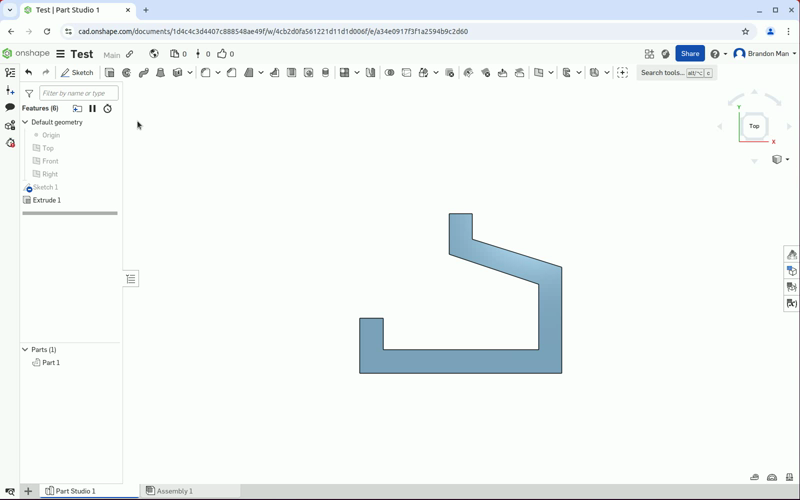
mouse_move(73, 189)
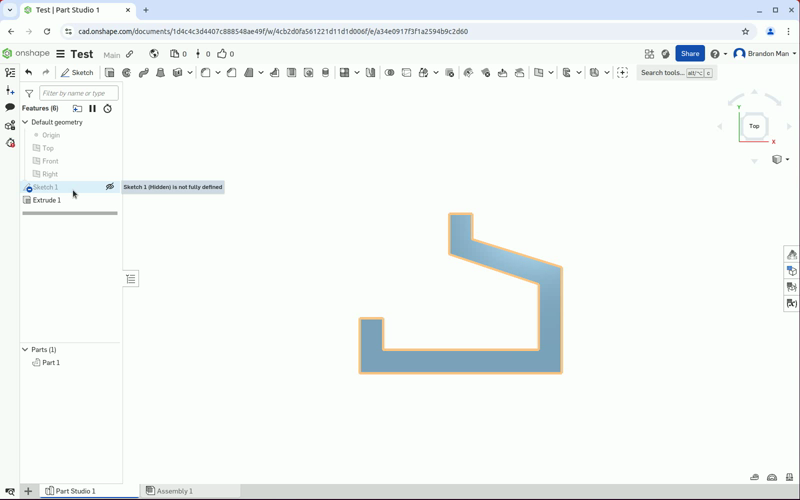
click(73, 189)
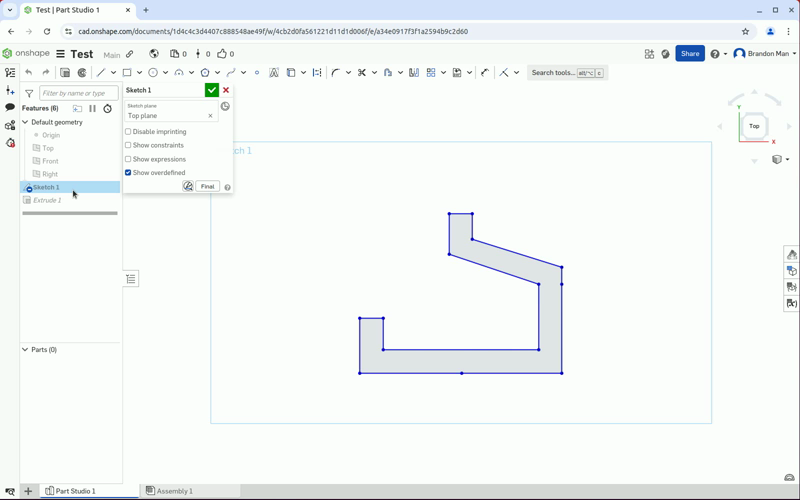
mouse_move(229, 92)
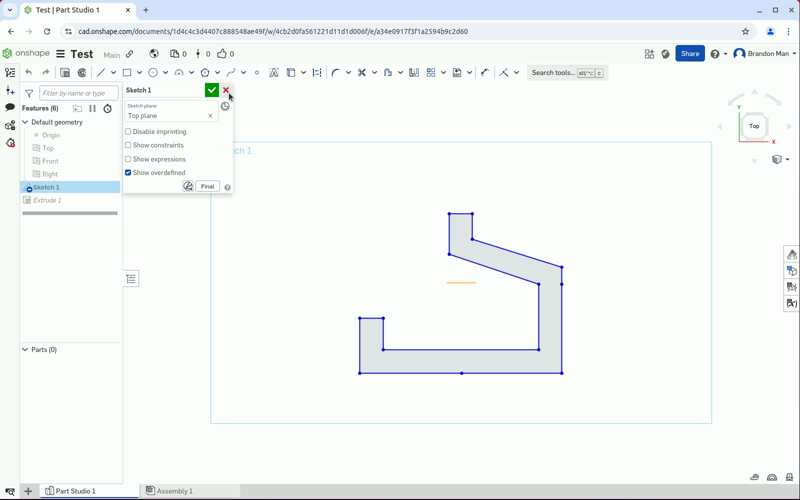
click(229, 92)
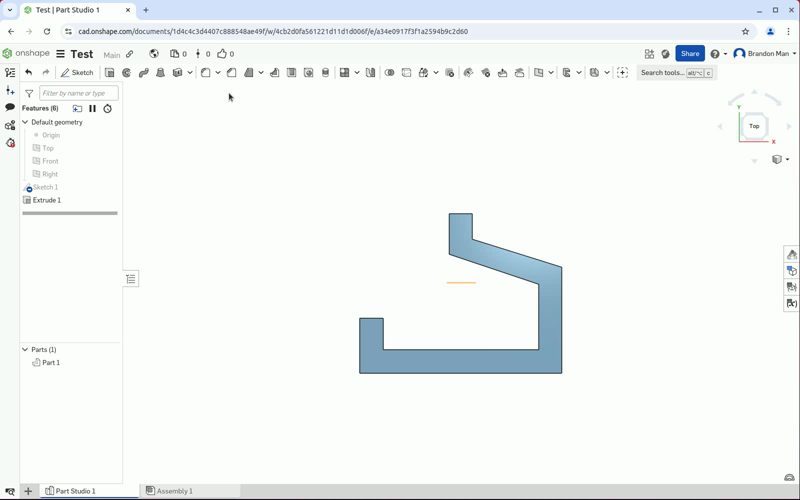
mouse_move(73, 352)
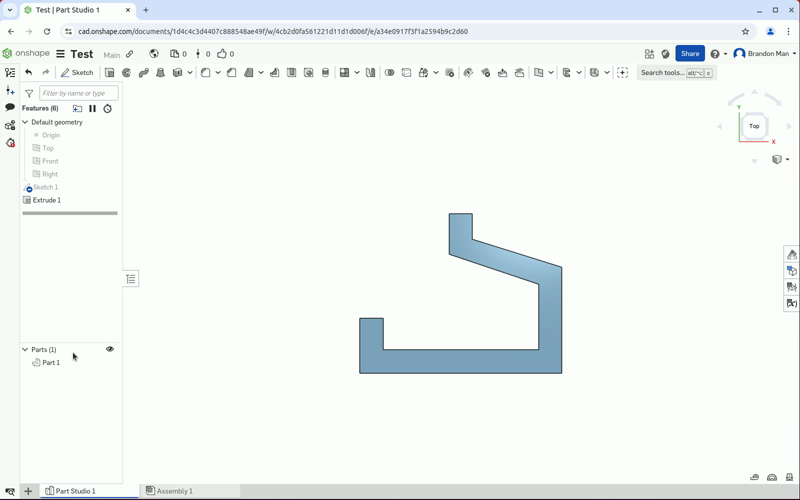
key(y)
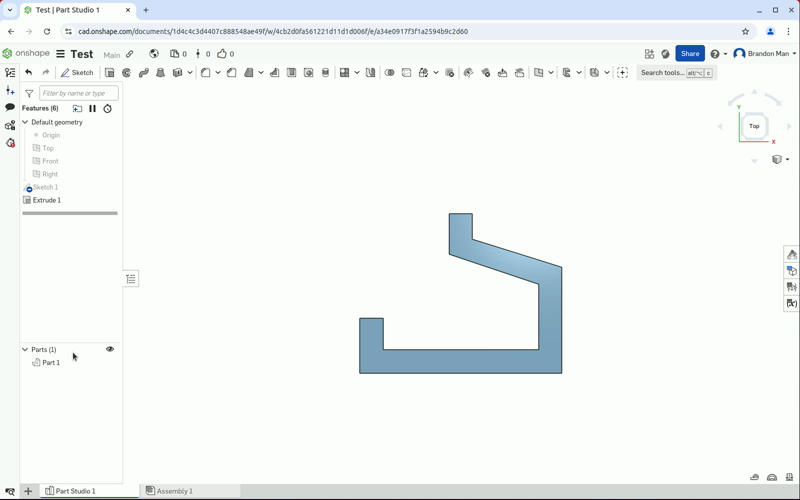
key(shift+p)
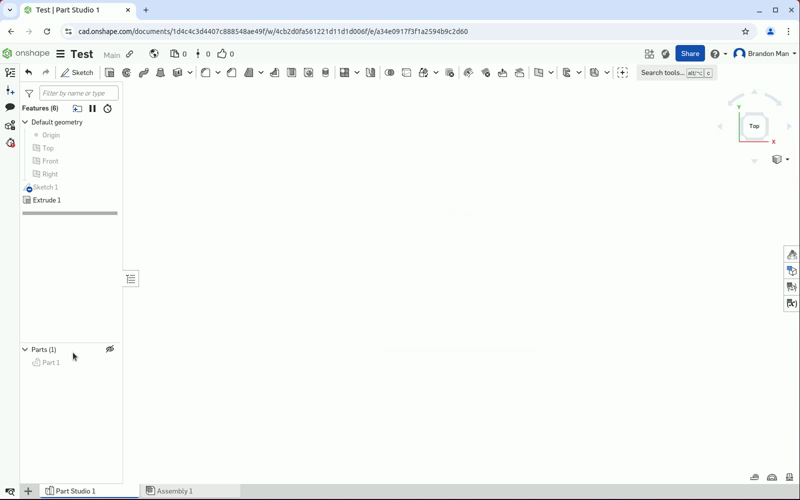
key(space)
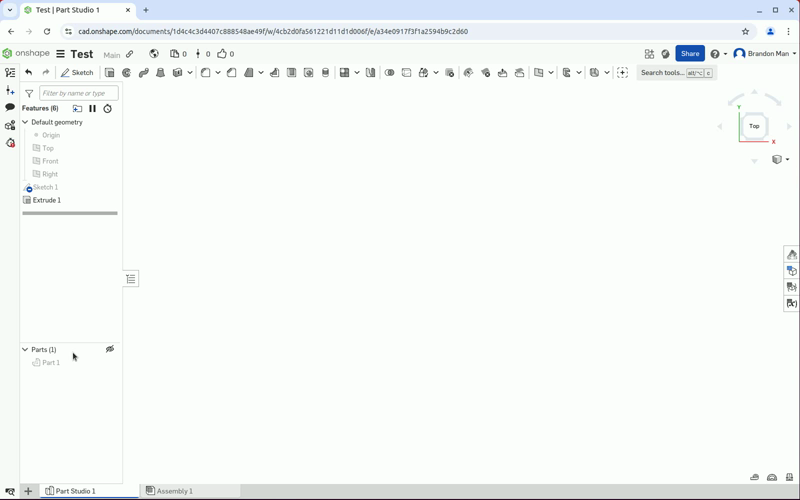
key_down(shift)
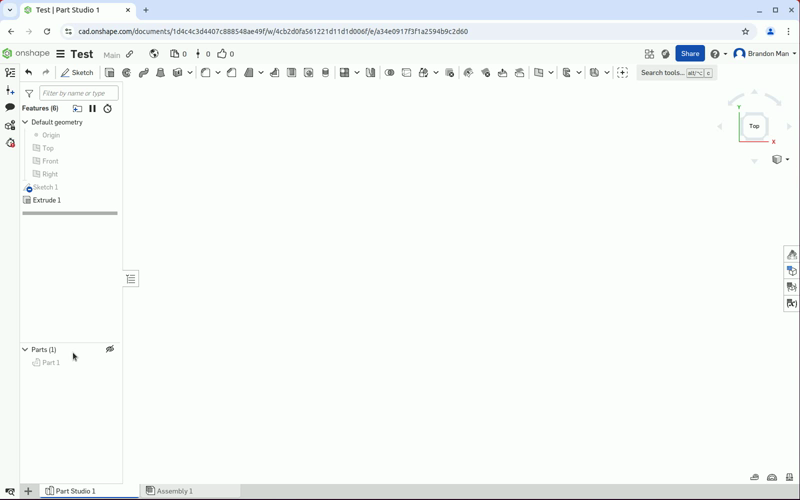
key(up)
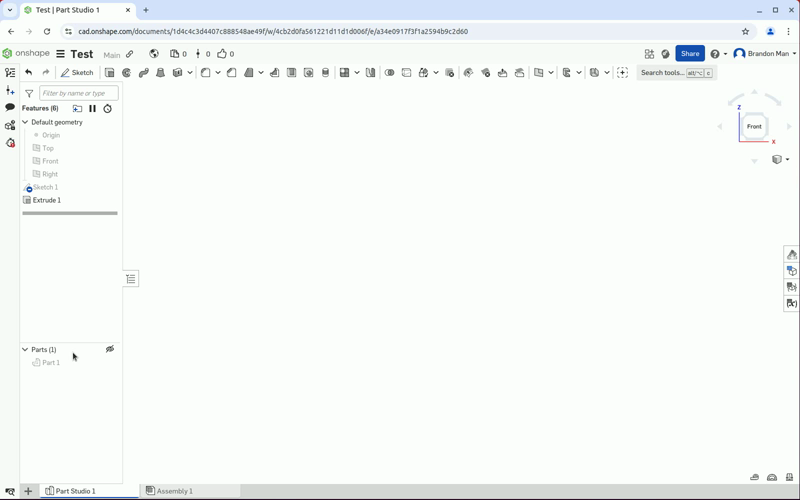
key_up(shift)
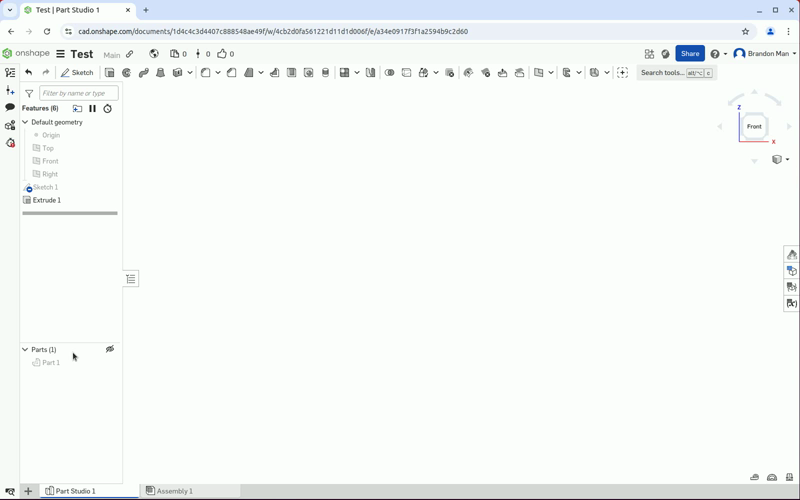
key(space)
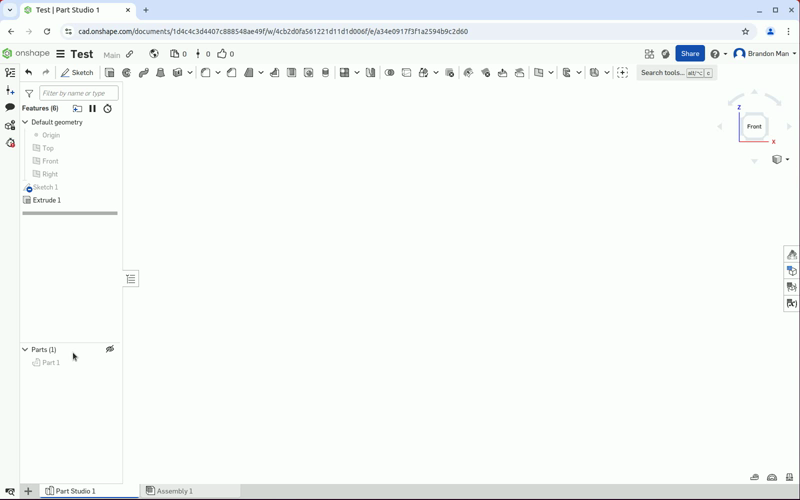
key_down(shift)
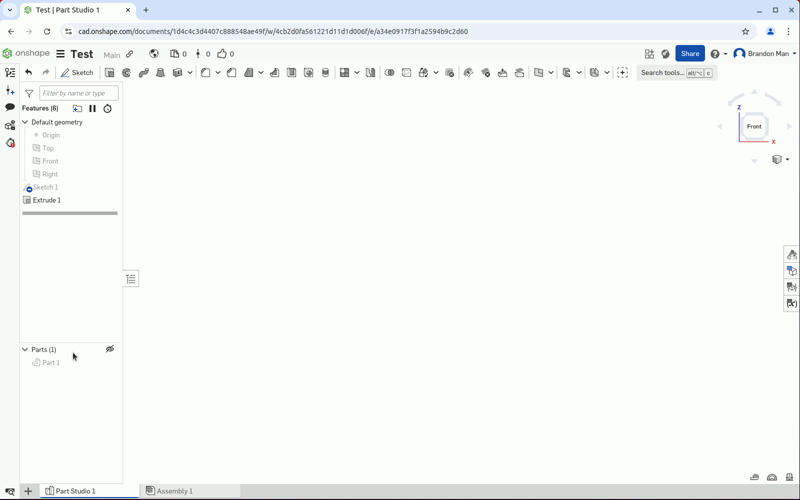
key(left)
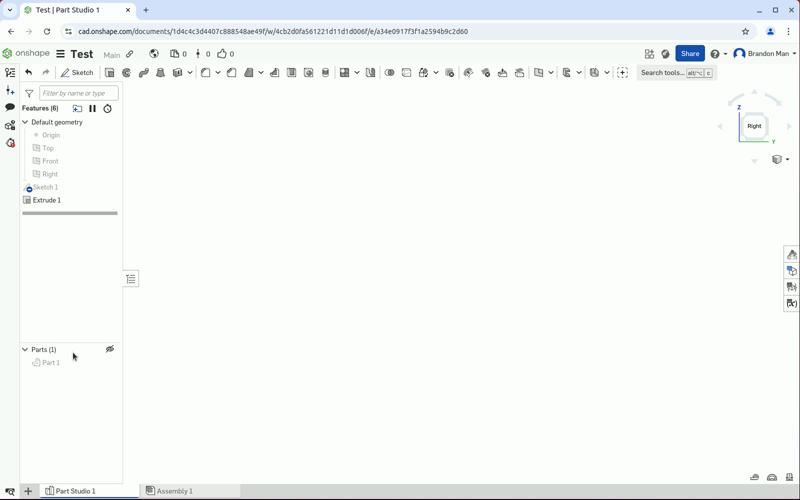
key_up(shift)
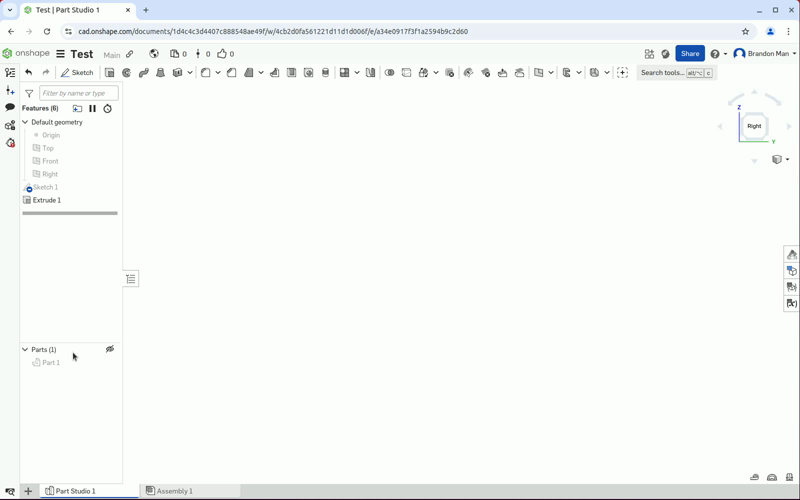
mouse_move(73, 352)
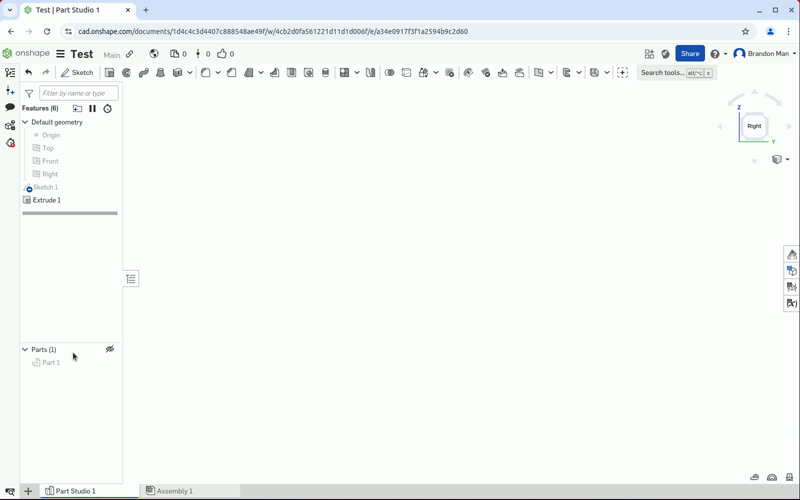
key(shift+y)
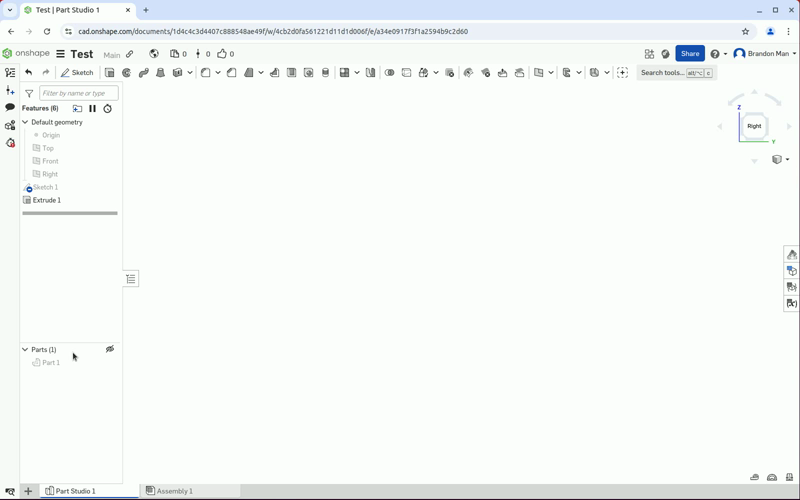
key(shift+s)
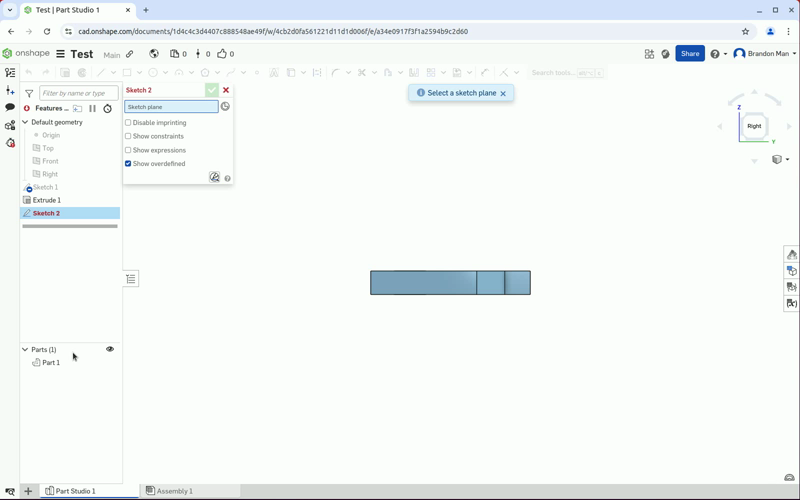
mouse_move(73, 176)
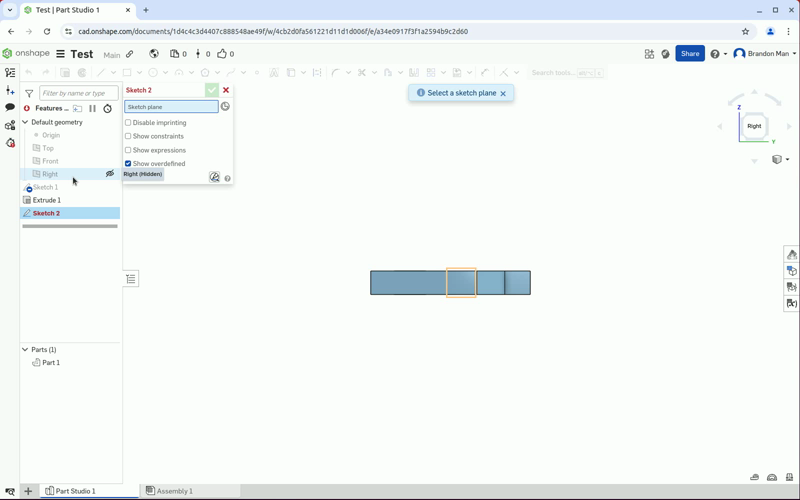
click(73, 176)
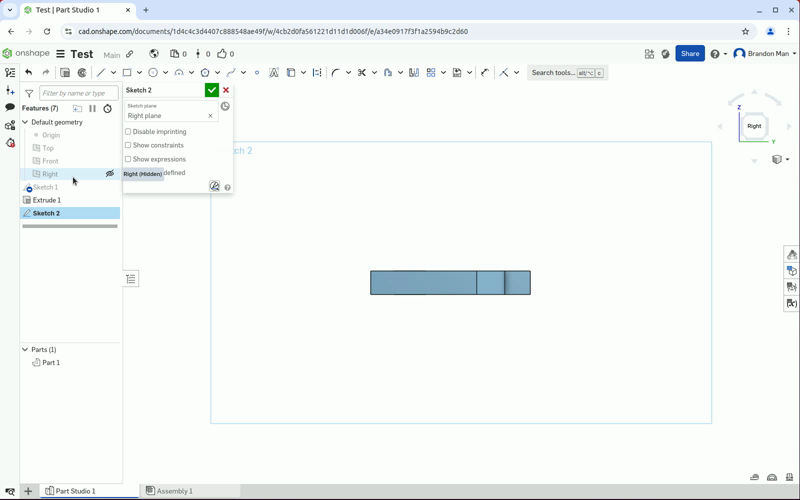
mouse_move(73, 352)
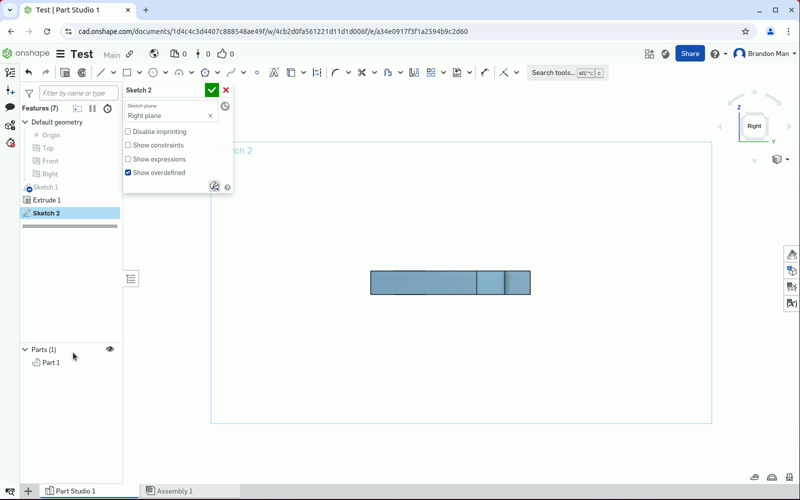
key(y)
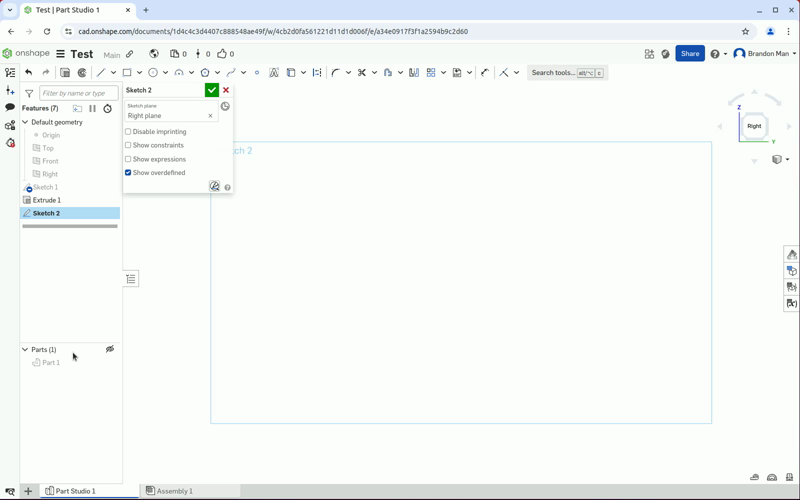
key(a)
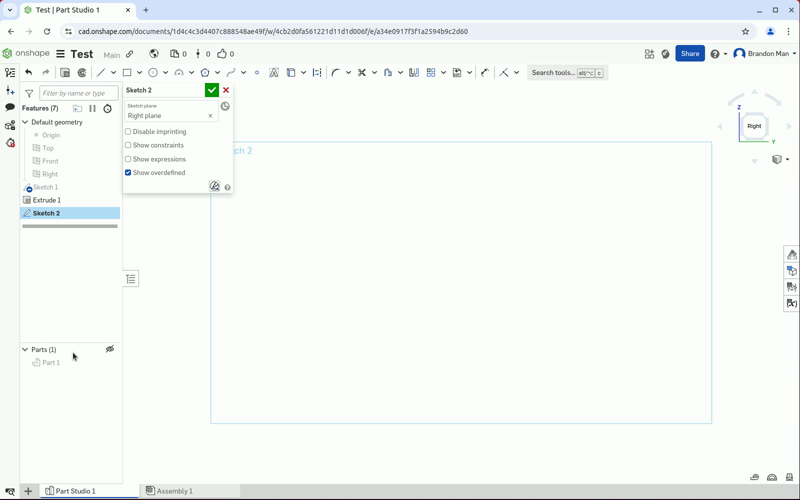
key_down(shift)
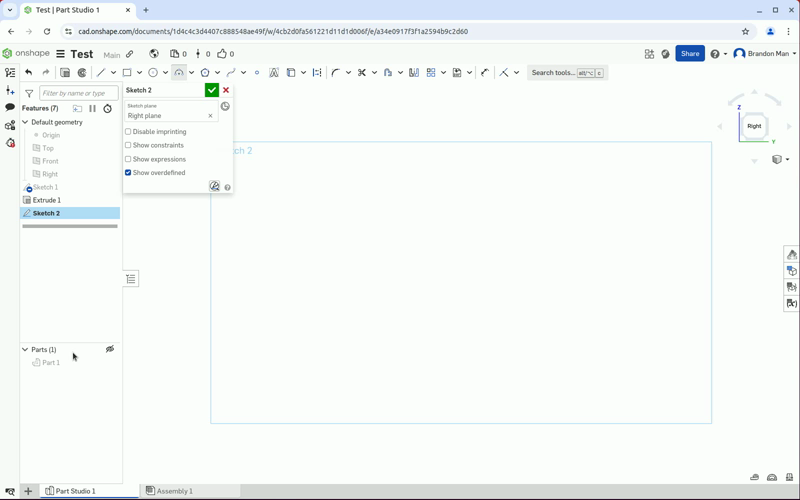
mouse_move(531, 294)
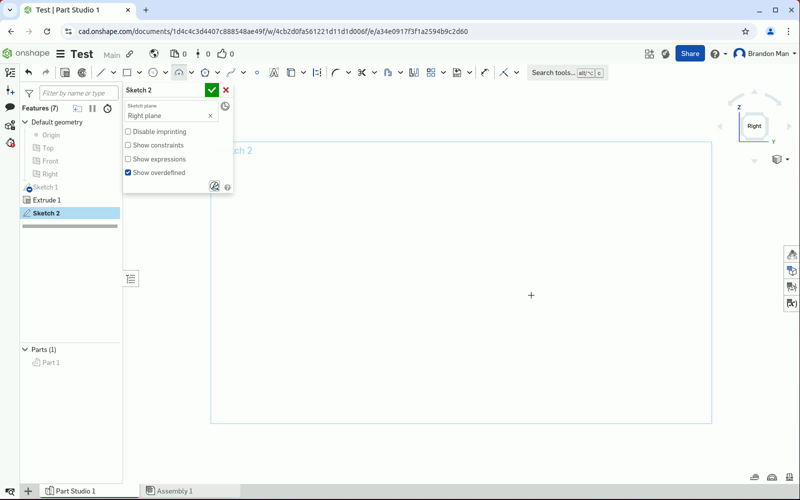
click(531, 294)
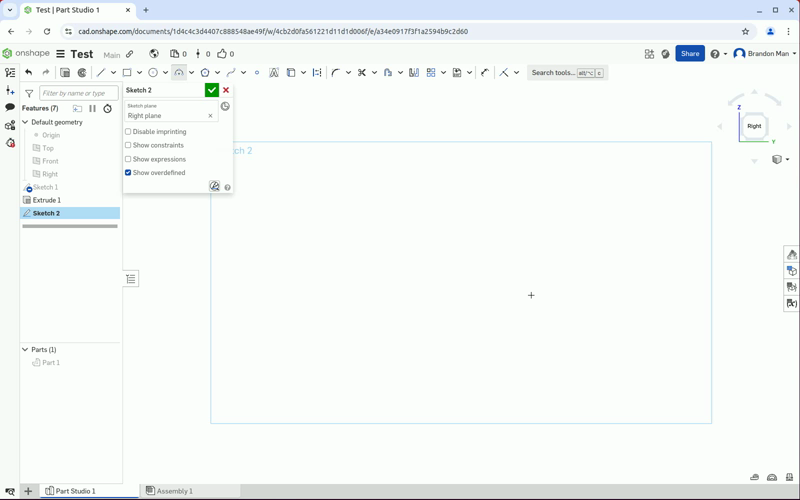
key_up(shift)
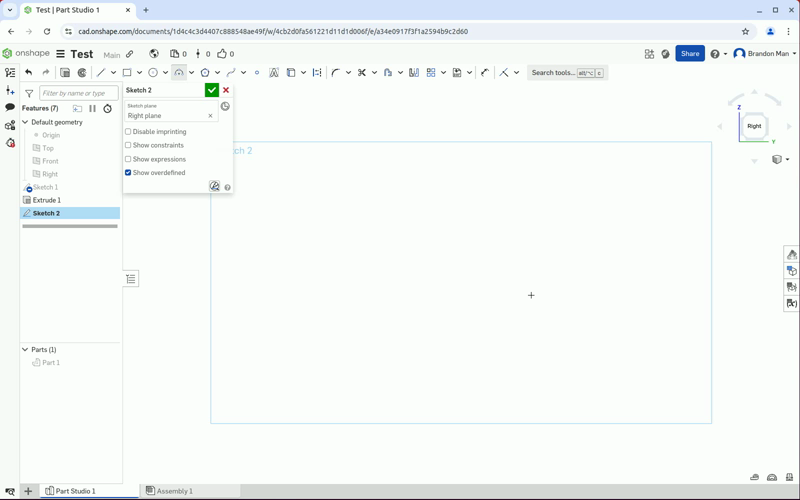
key_down(shift)
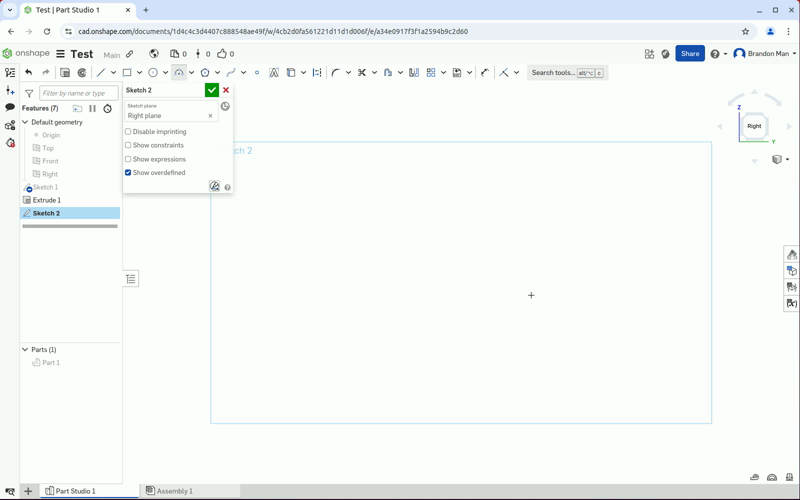
mouse_move(531, 271)
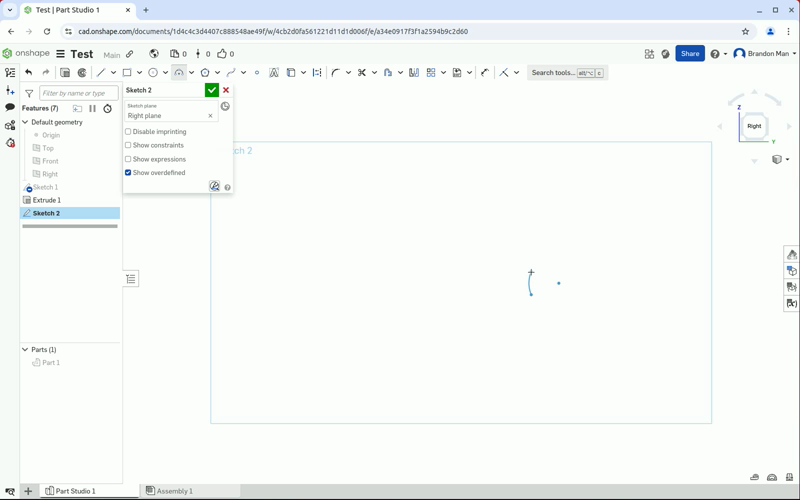
click(531, 271)
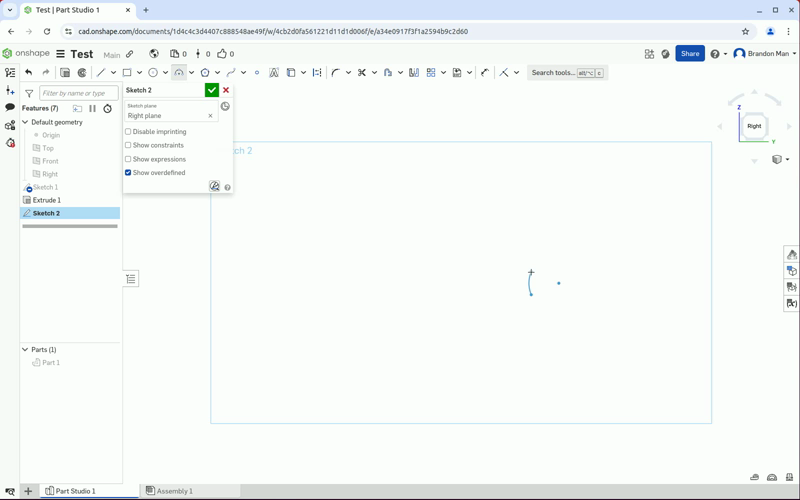
mouse_move(573, 283)
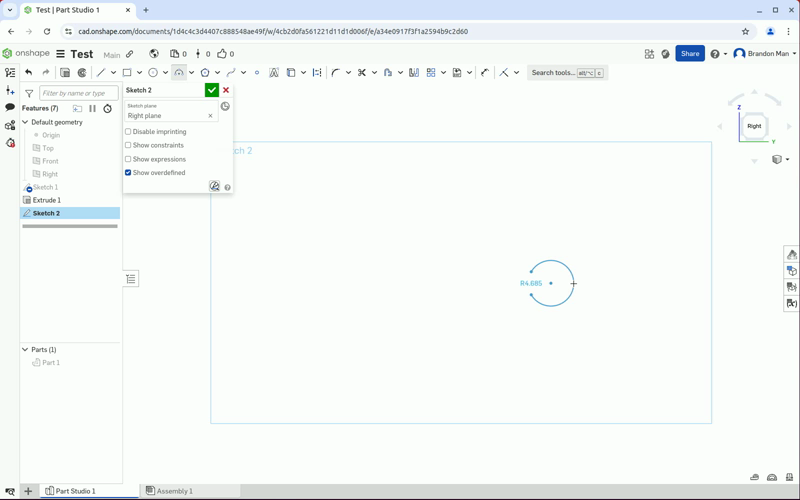
click(573, 283)
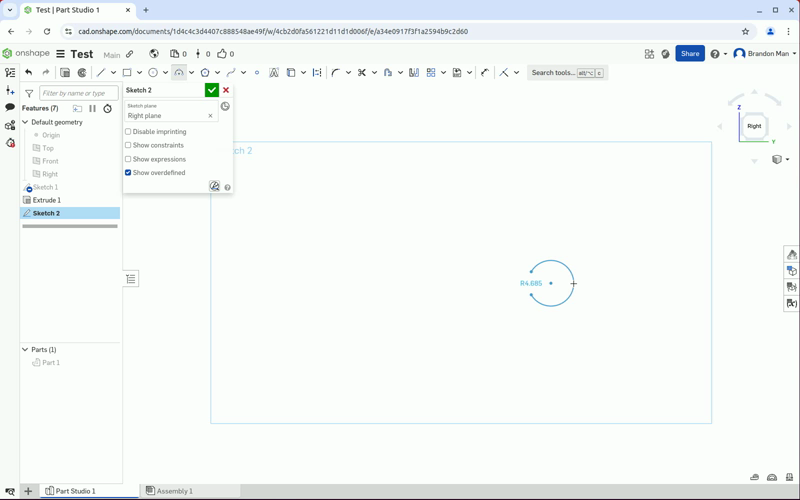
key_up(shift)
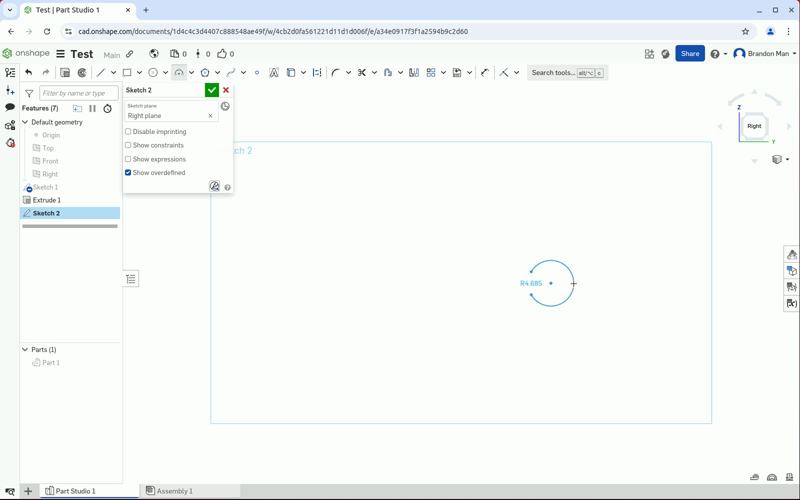
key(esc)
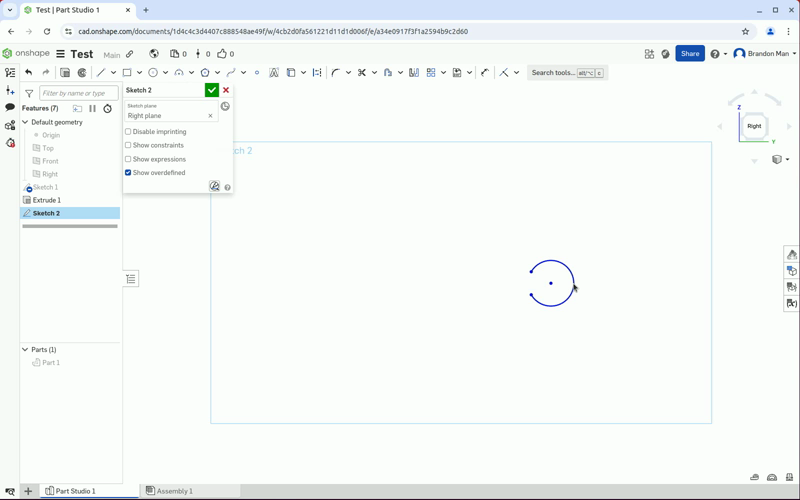
key(l)
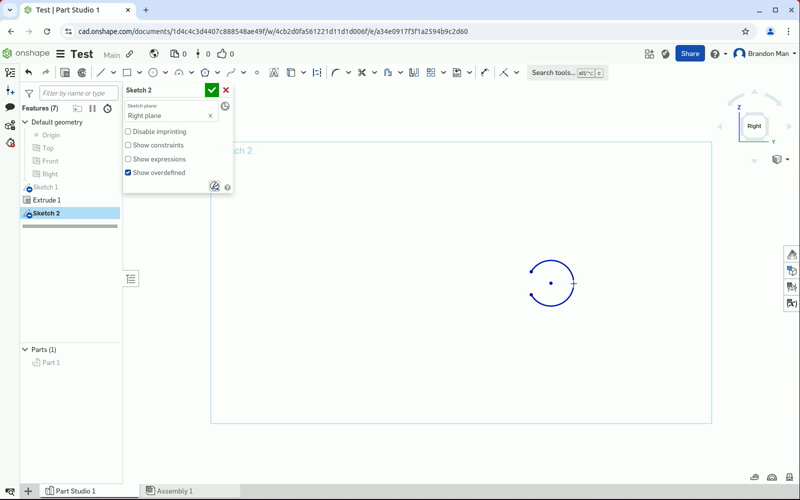
mouse_move(531, 271)
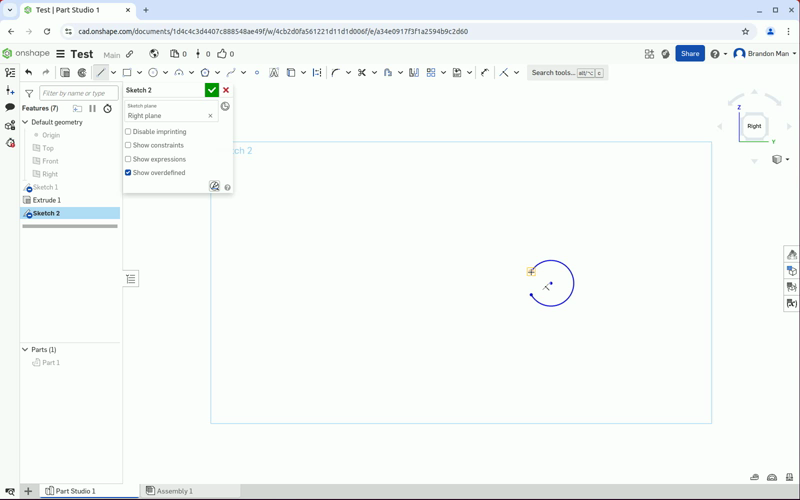
click(531, 271)
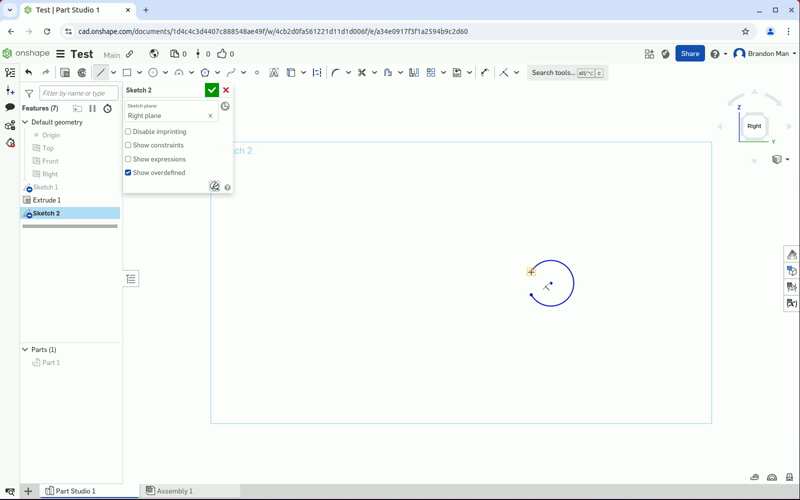
mouse_move(561, 271)
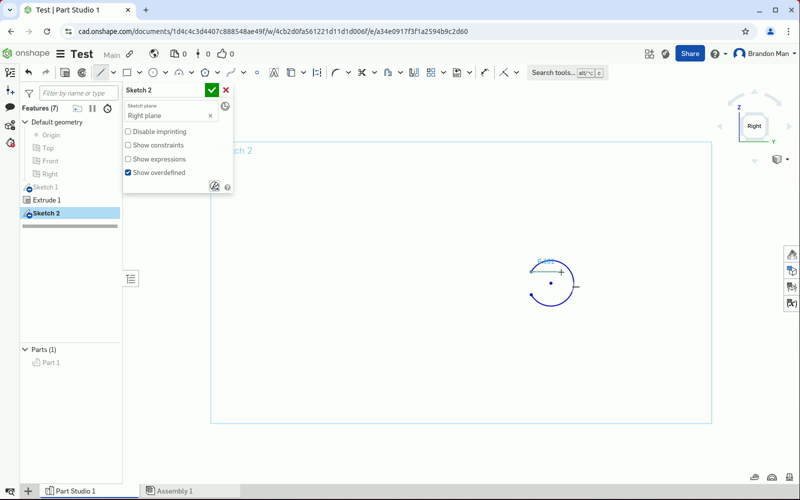
key_down(shift)
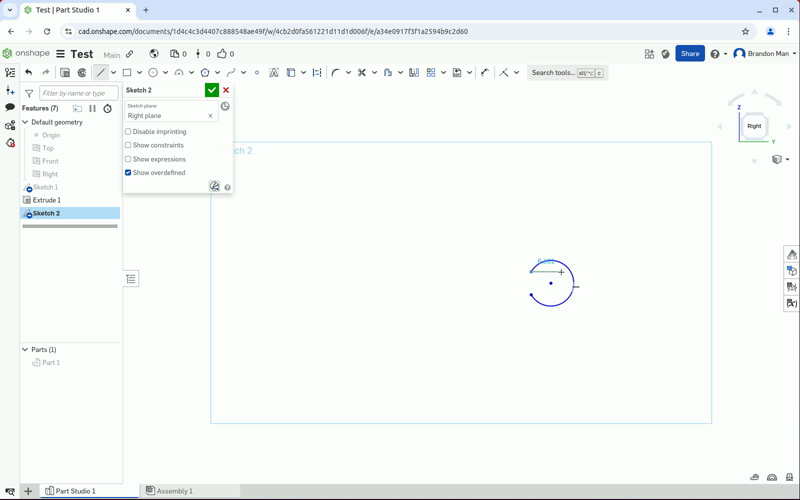
mouse_move(531, 294)
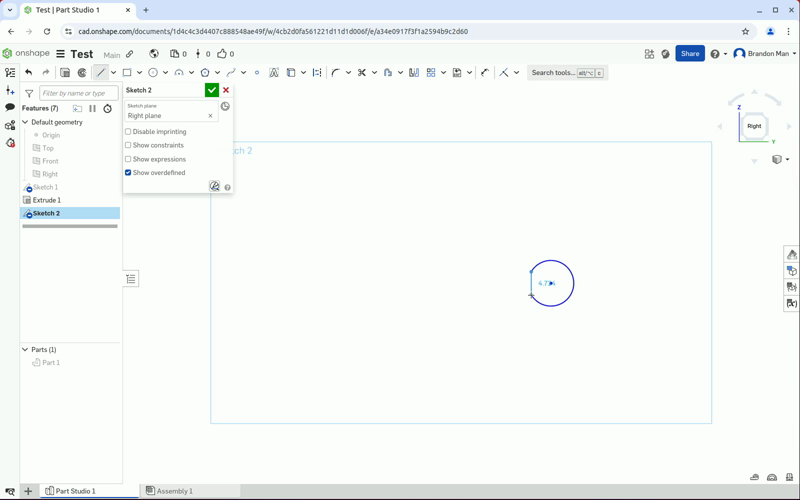
key_up(shift)
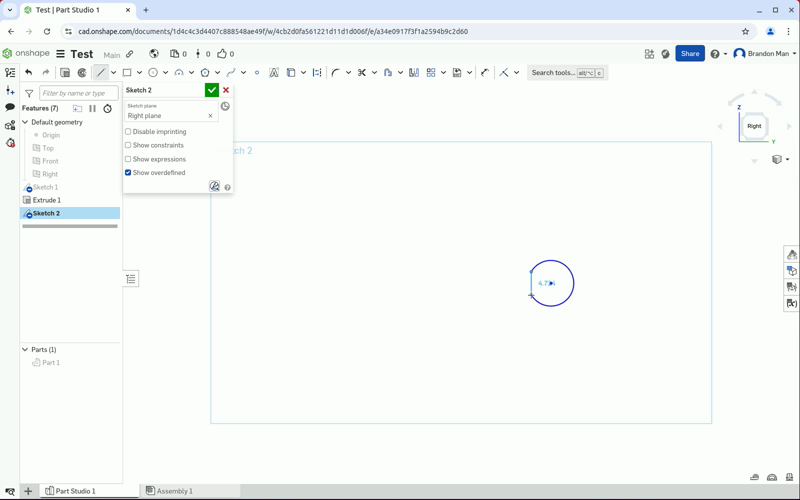
click(531, 294)
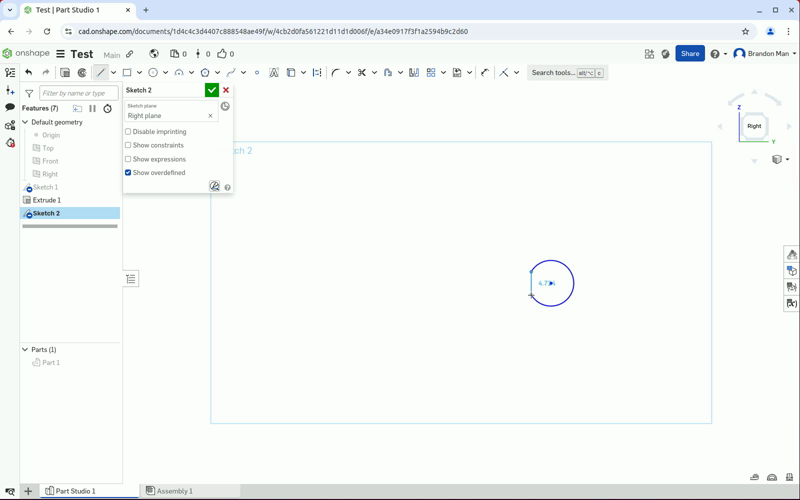
key(esc)
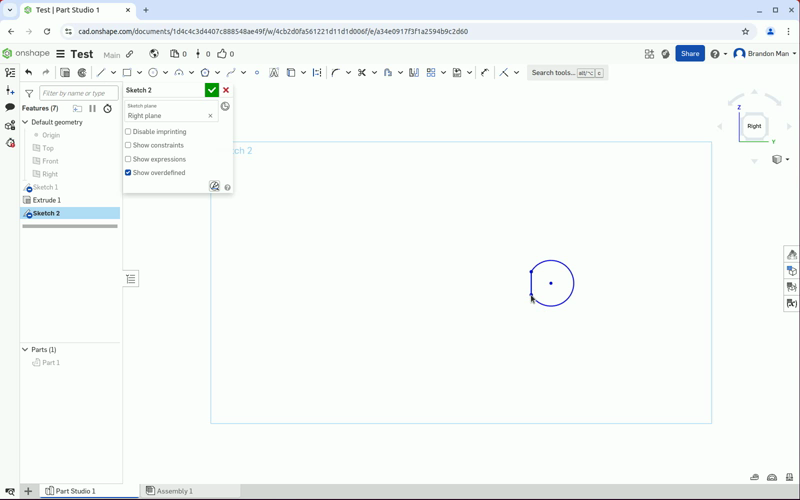
key(c)
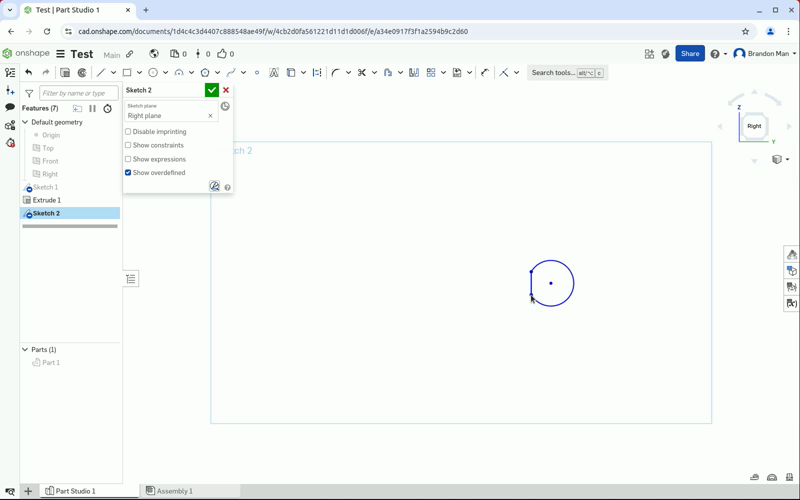
key_down(shift)
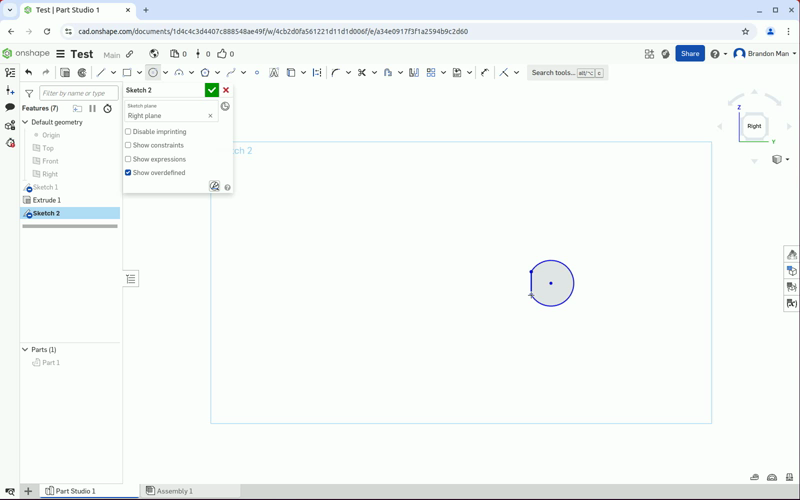
mouse_move(551, 283)
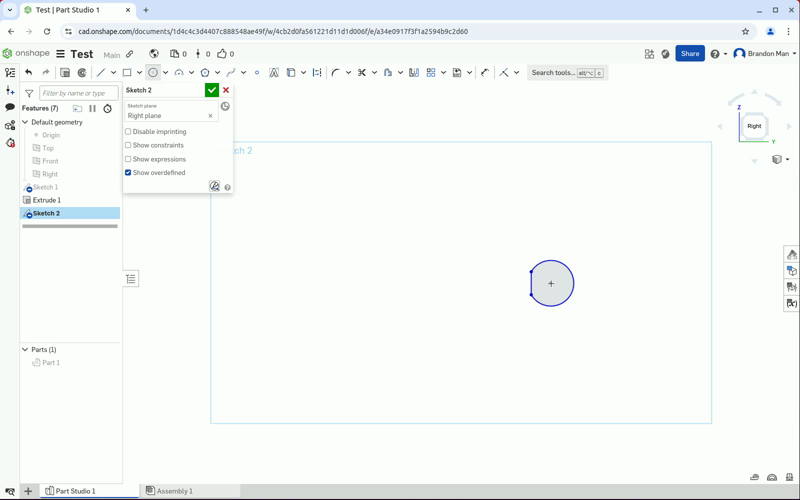
click(551, 283)
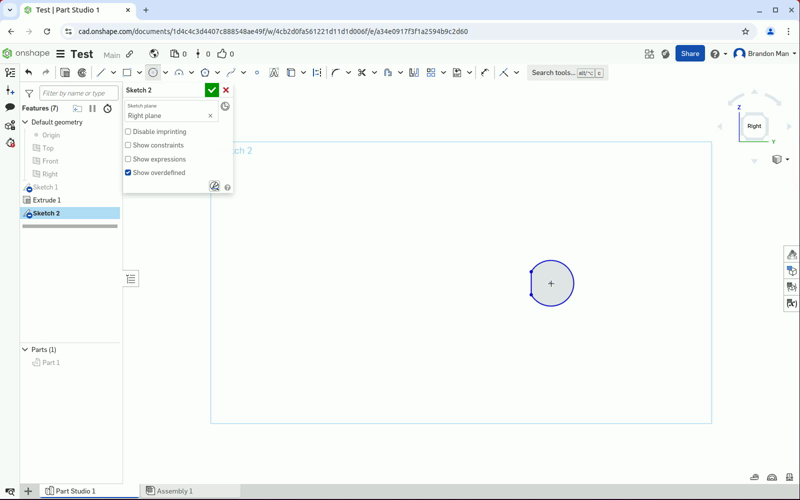
key_up(shift)
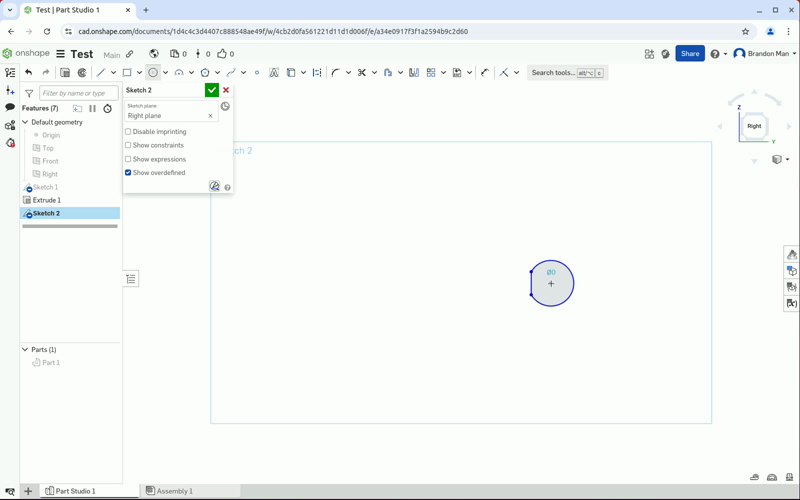
mouse_move(557, 283)
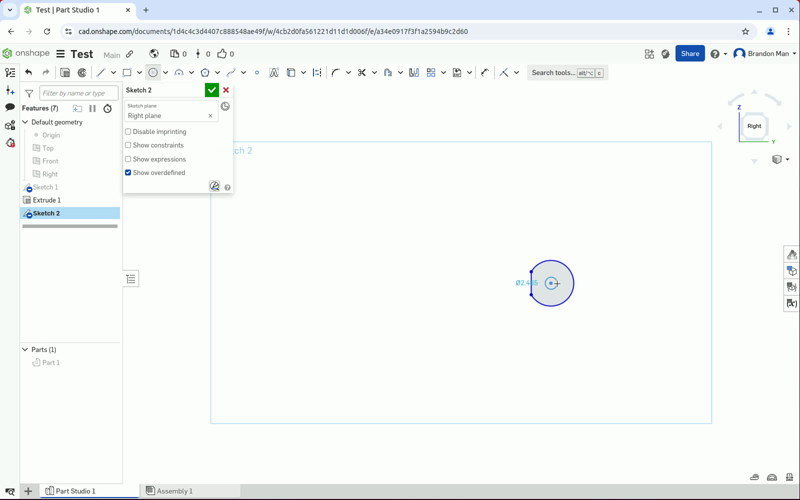
click(557, 283)
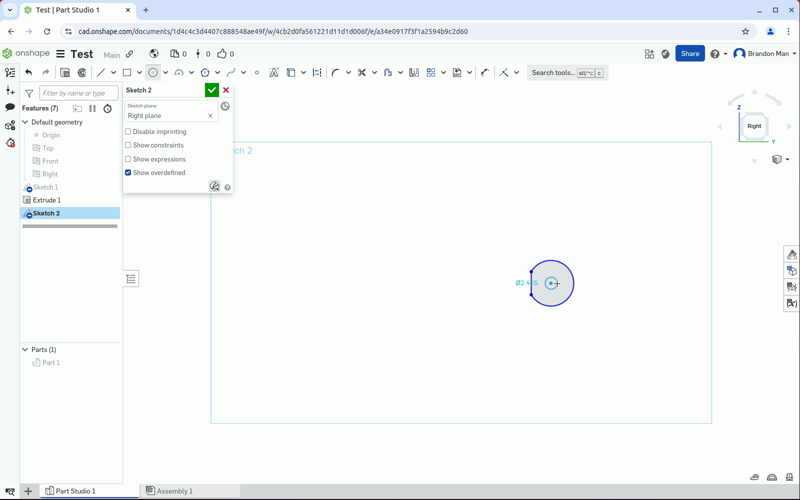
key(esc)
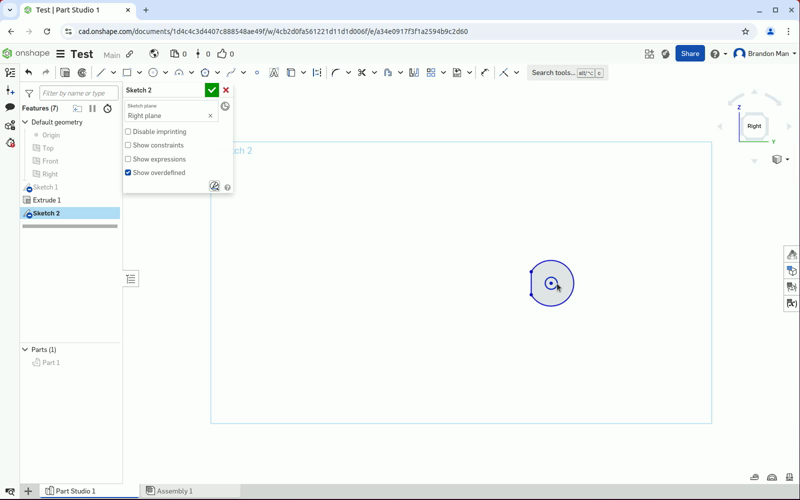
mouse_move(563, 291)
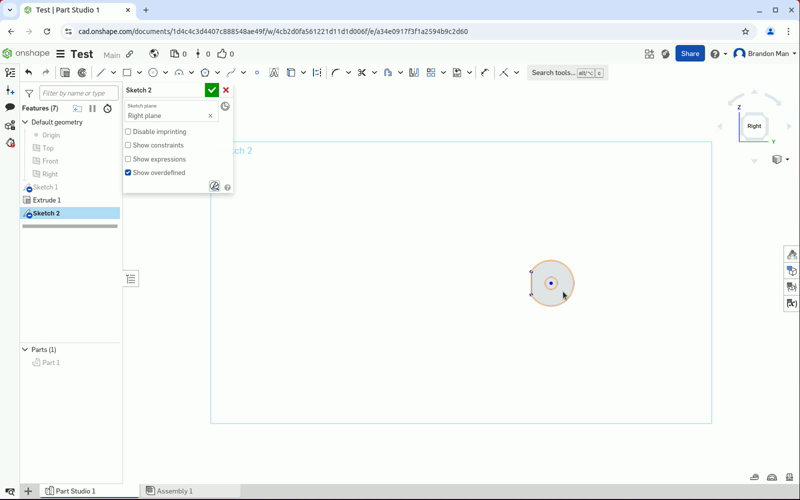
scroll(6)
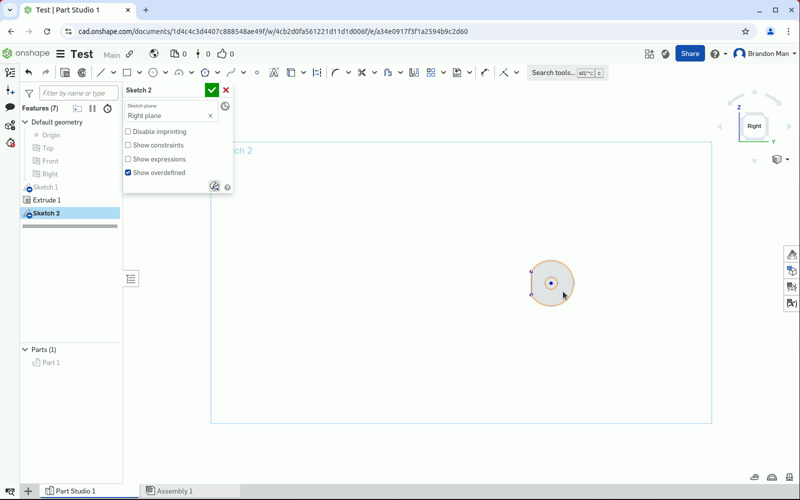
scroll(6)
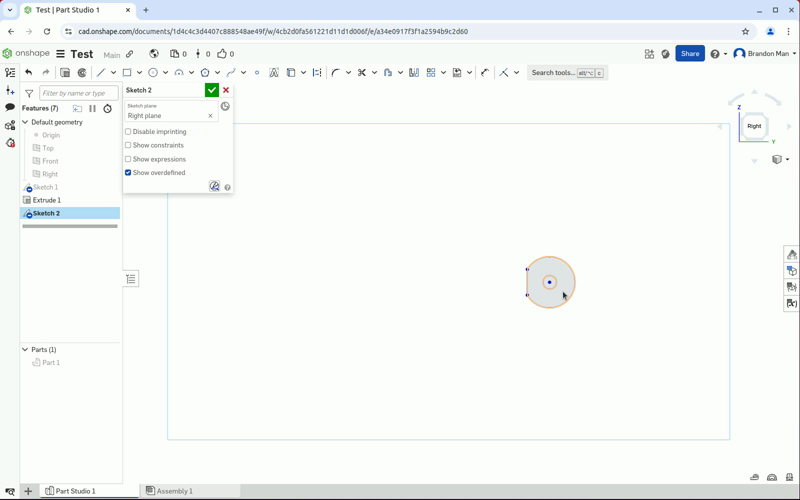
scroll(6)
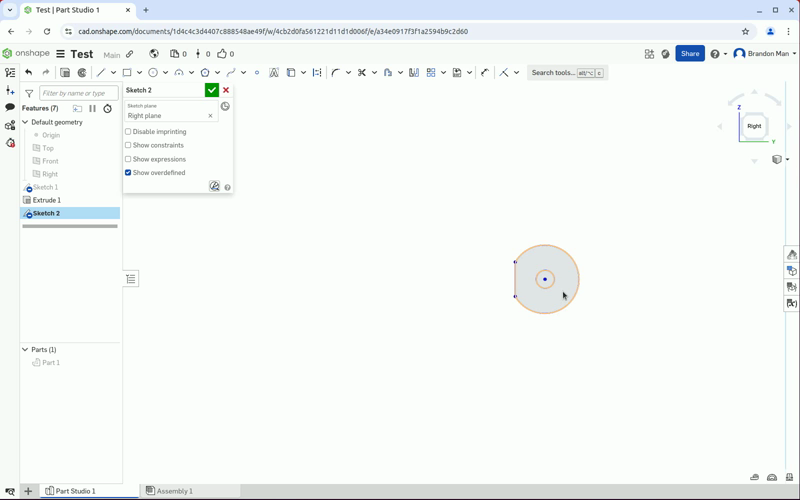
scroll(6)
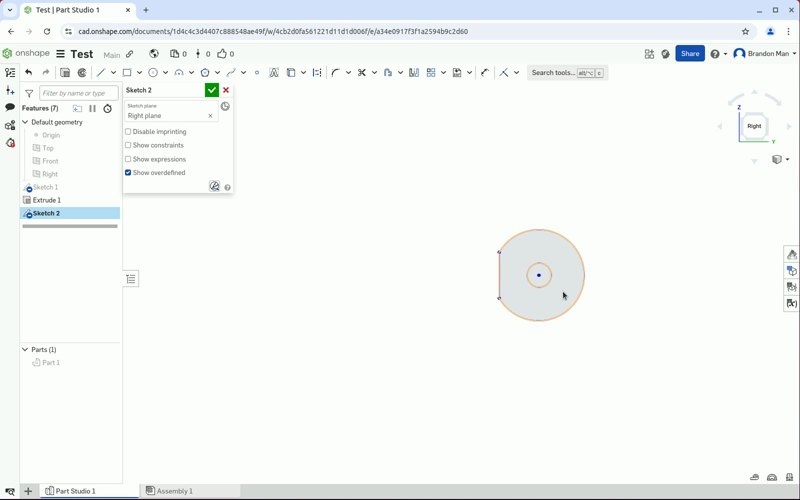
scroll(6)
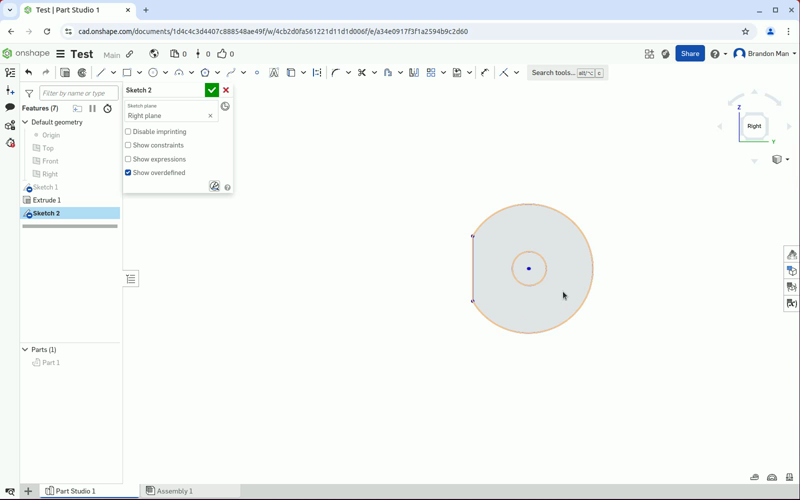
scroll(6)
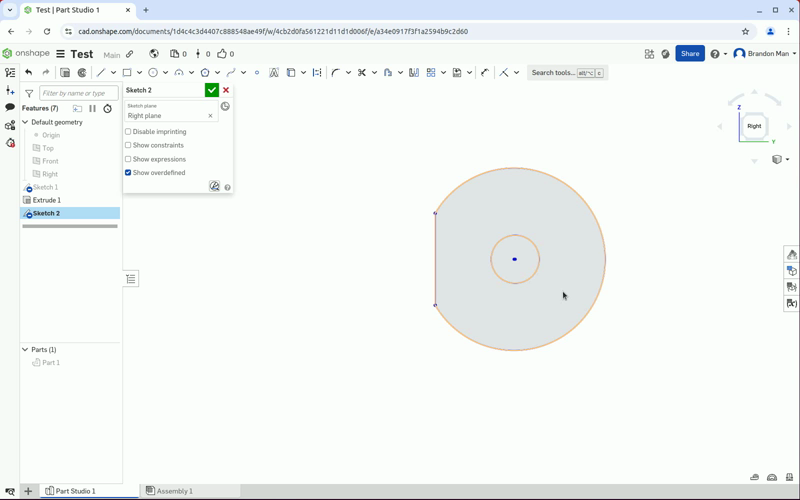
scroll(6)
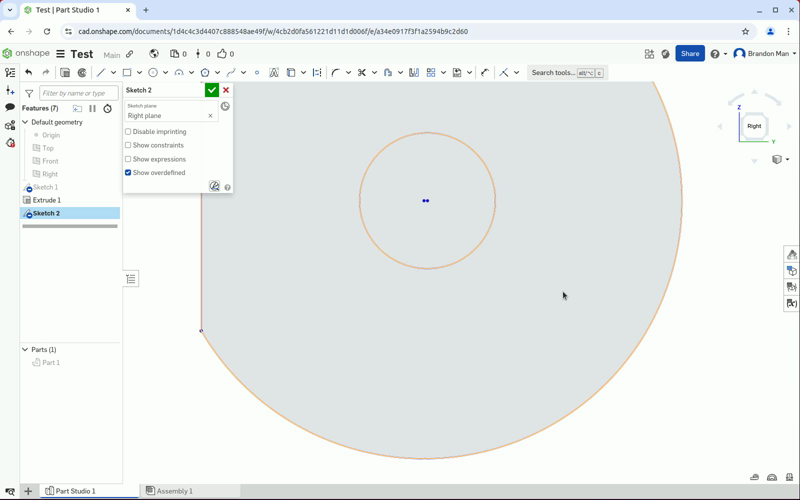
click(563, 291)
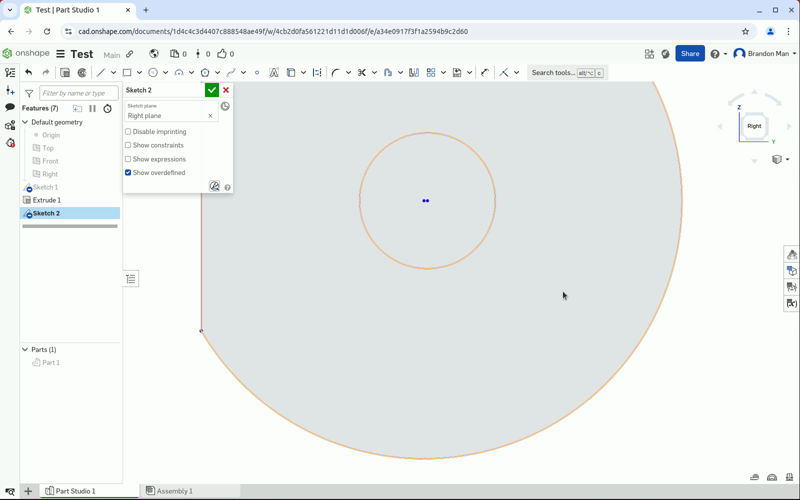
scroll(-6)
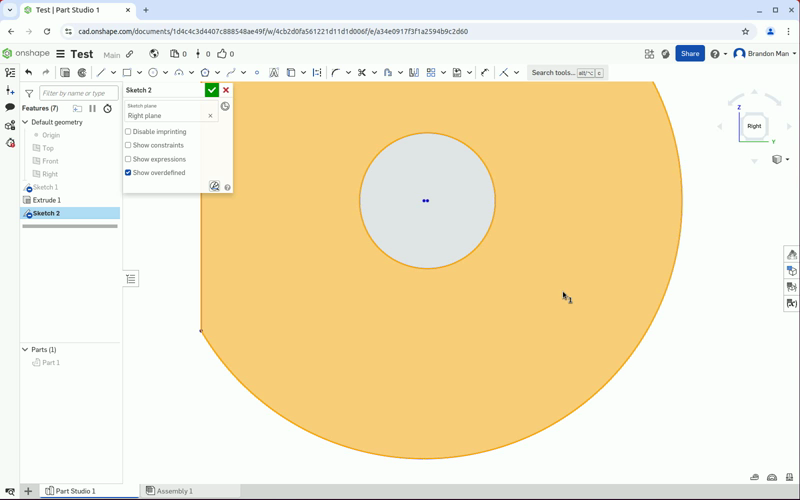
scroll(-6)
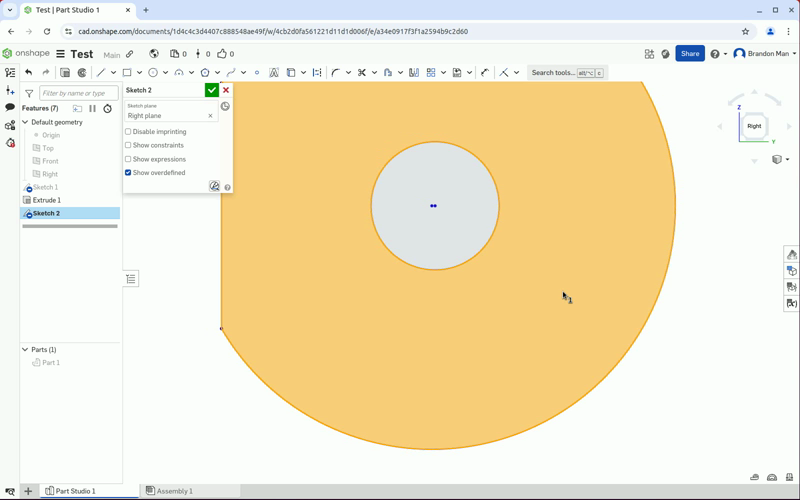
scroll(-6)
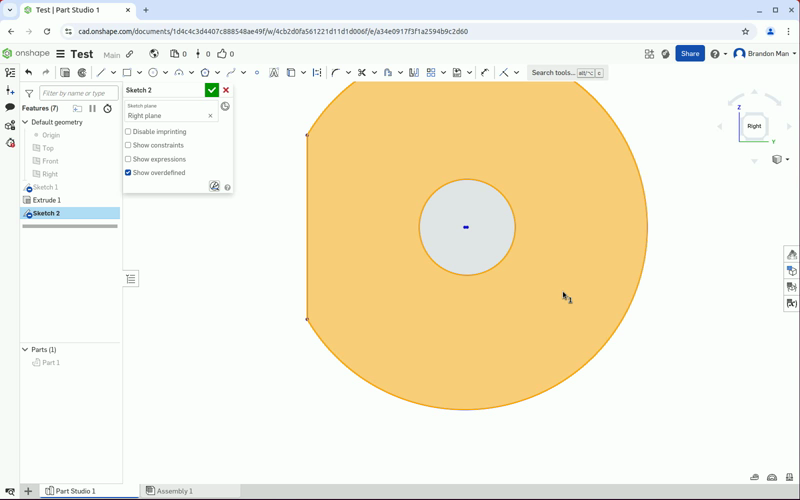
scroll(-6)
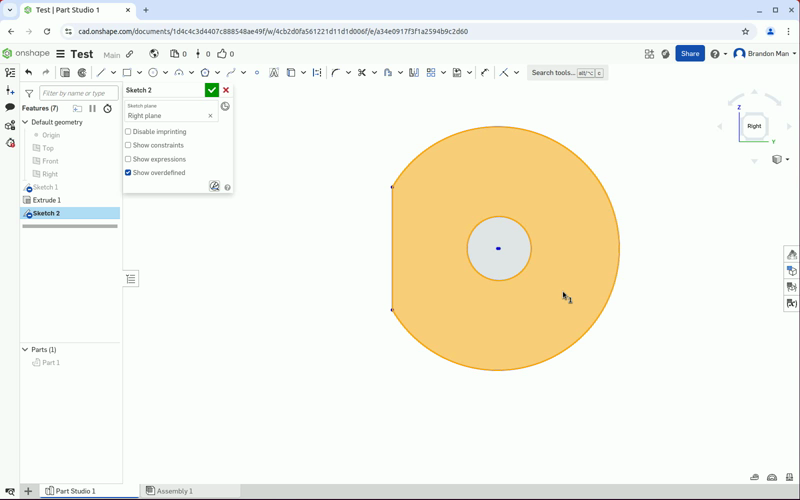
scroll(-6)
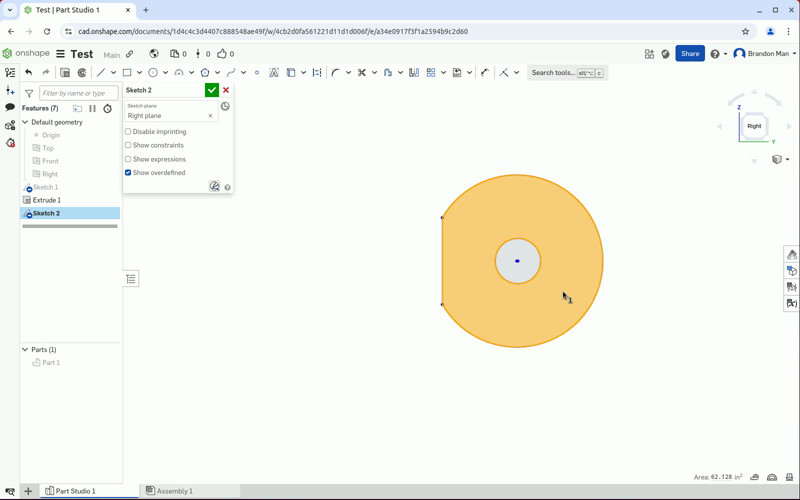
scroll(-6)
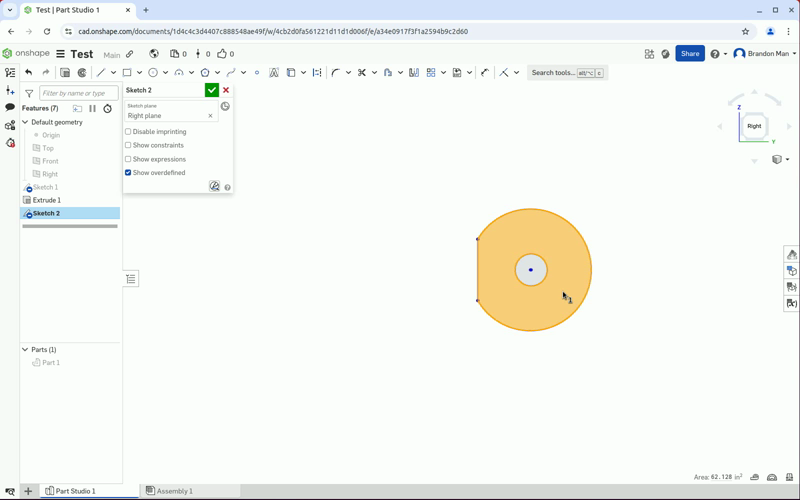
scroll(-6)
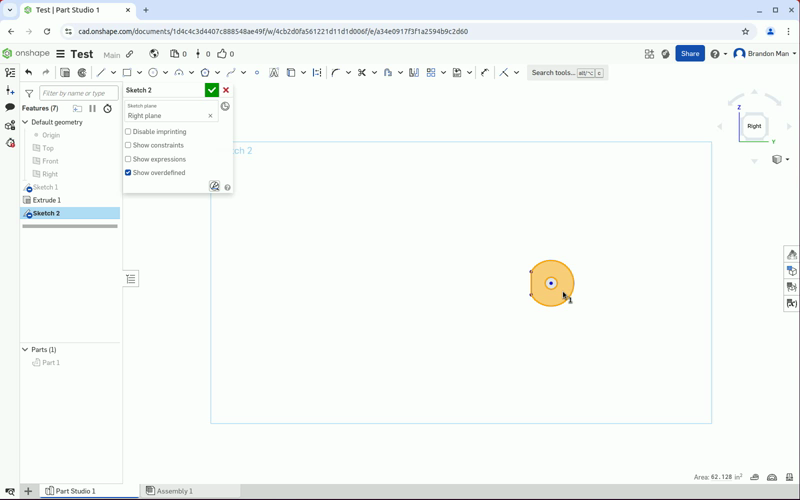
mouse_move(73, 352)
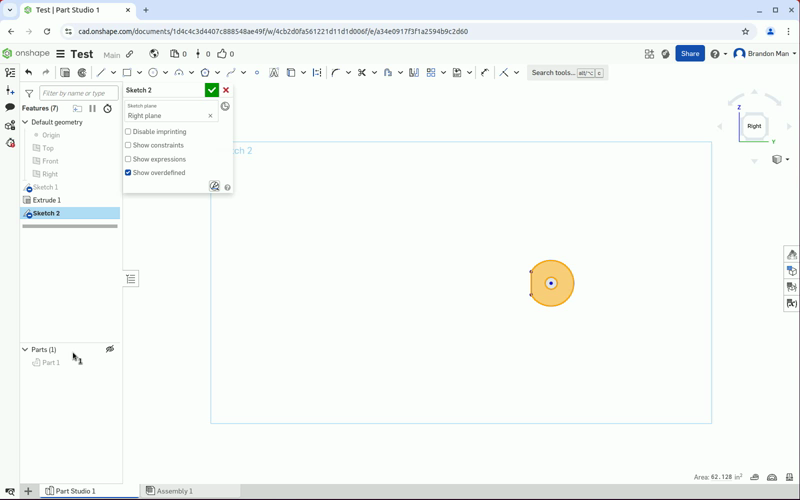
key(shift+y)
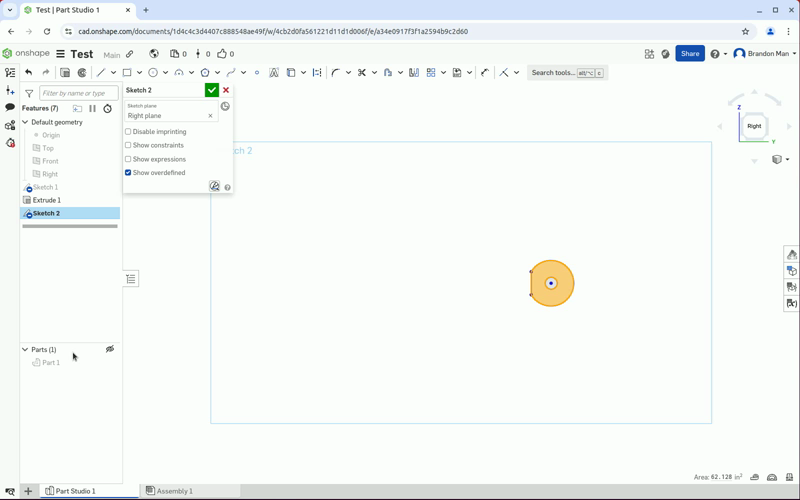
key(shift+e)
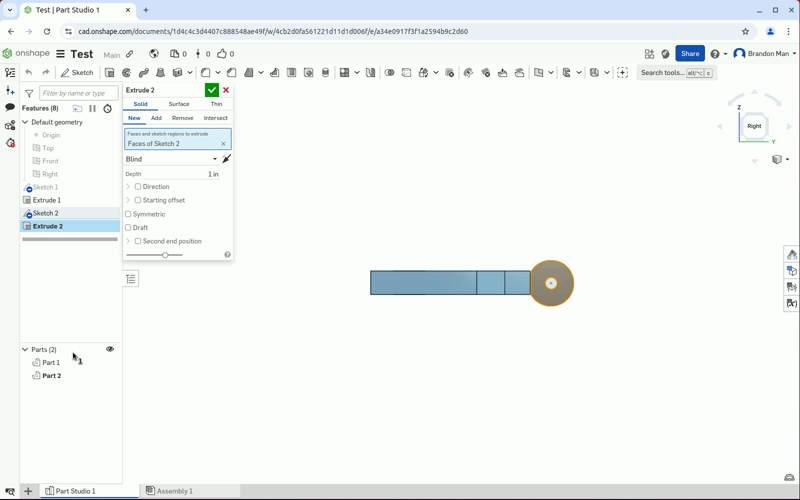
mouse_move(143, 106)
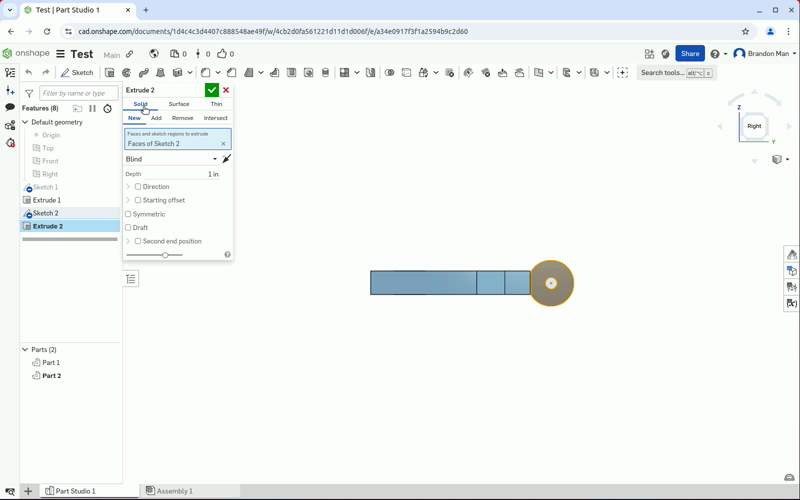
click(143, 106)
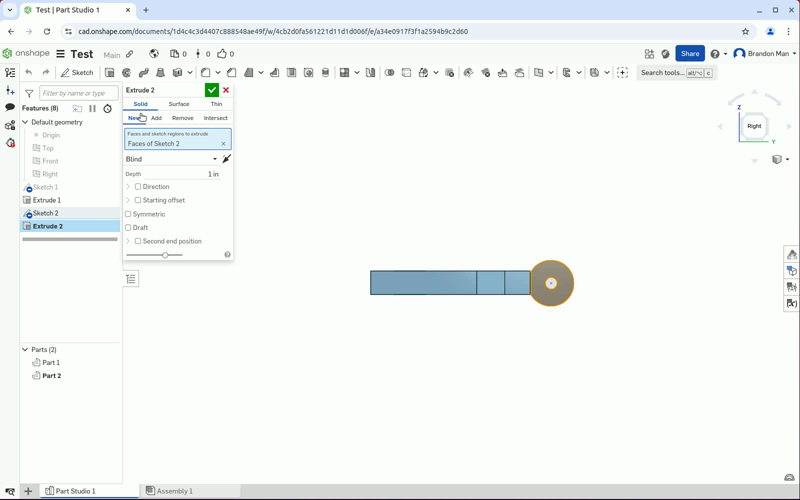
mouse_move(137, 120)
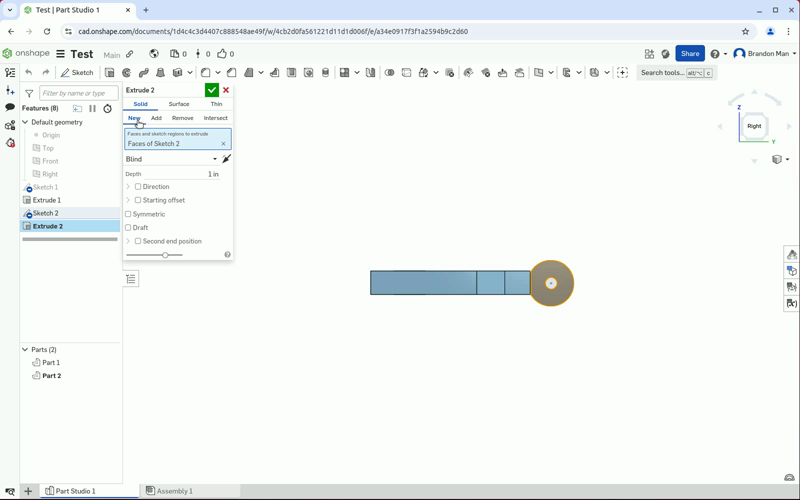
click(137, 120)
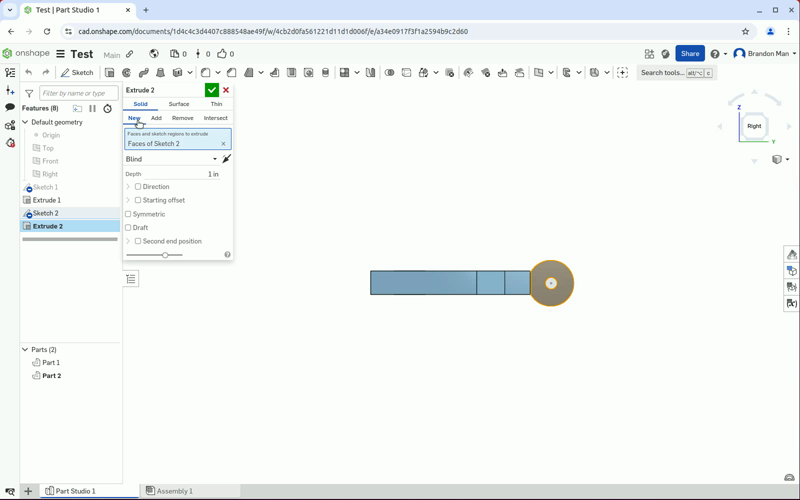
key(tab, 4)
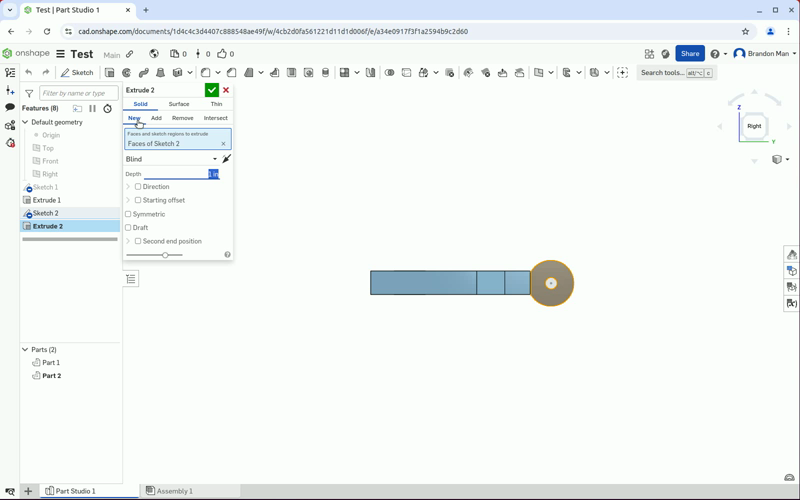
text(4.814)
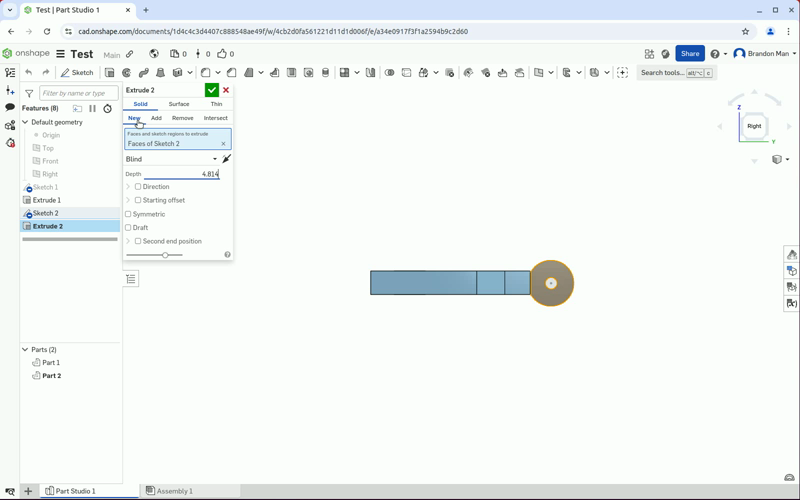
key(tab, 3)
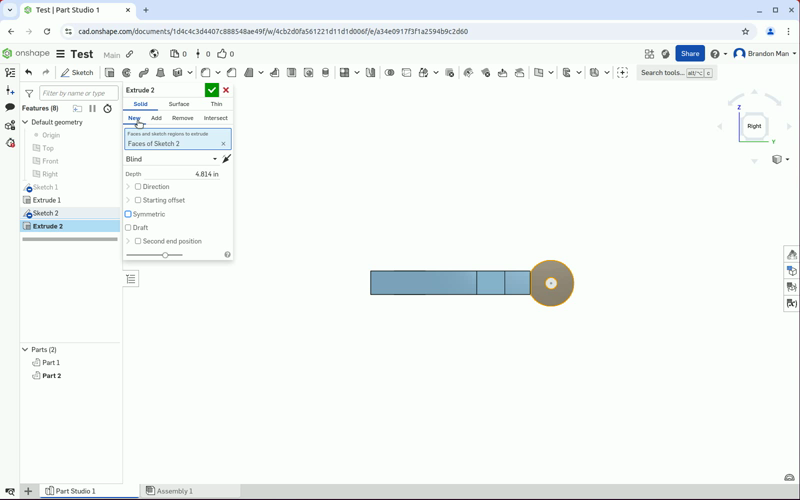
key(space)
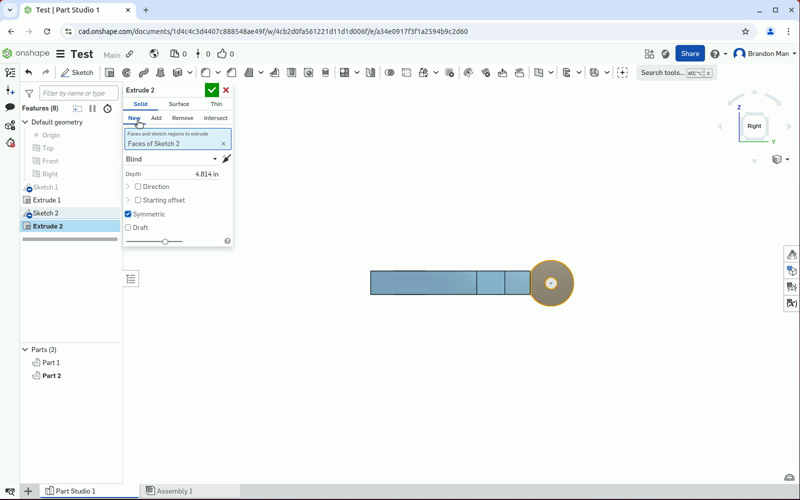
key(enter)
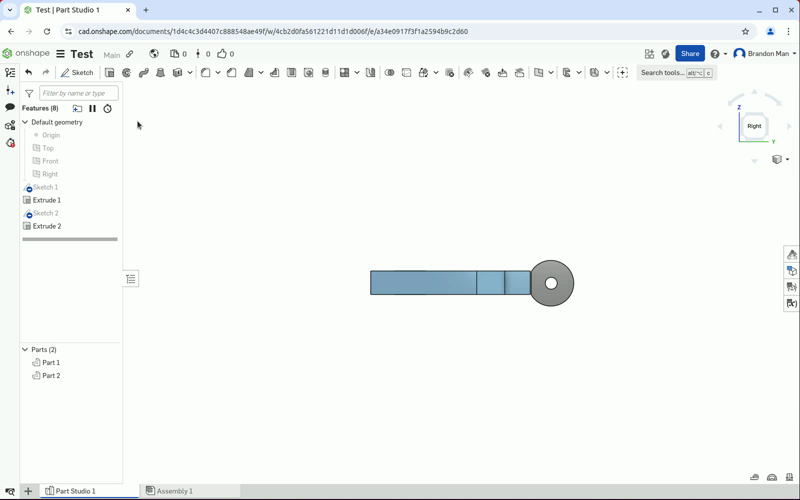
key(shift+h)
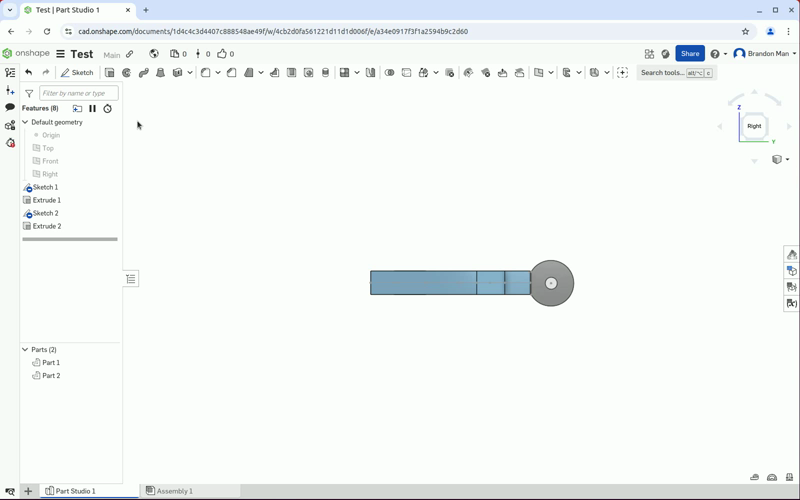
key(shift+h)
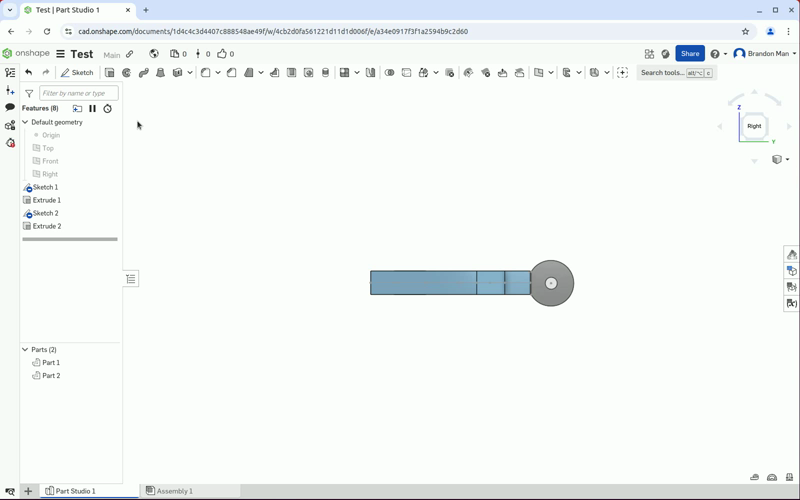
key(shift+7)
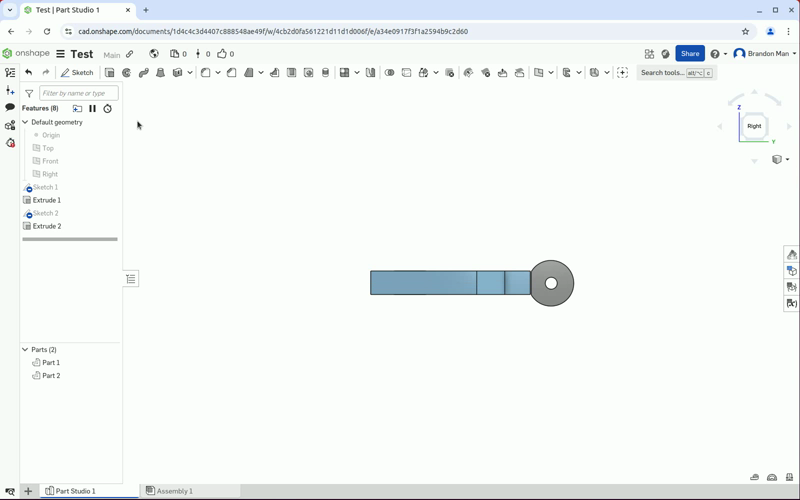
key(right, 2)
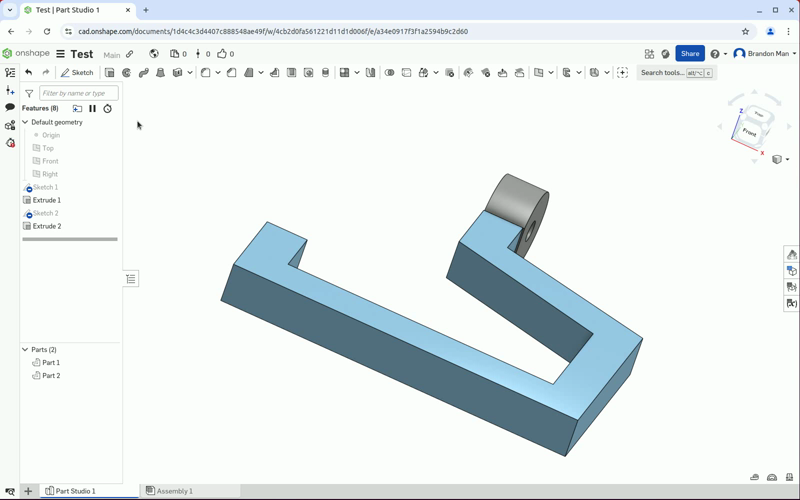
key(down, 2)
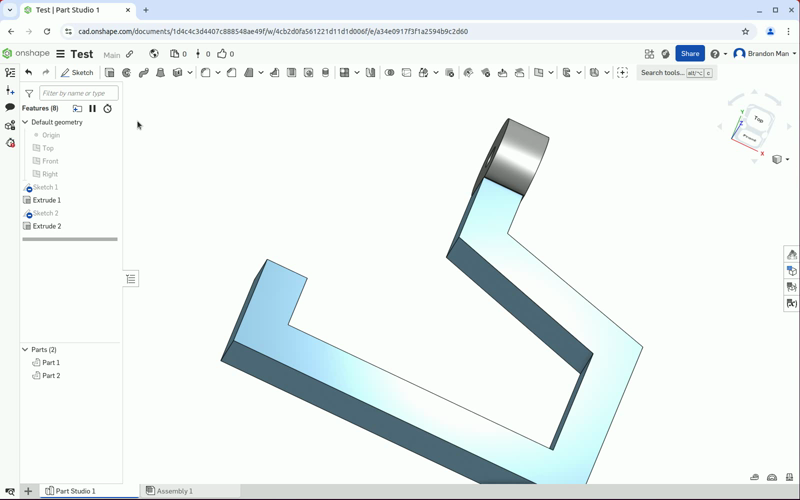
key(up, 2)
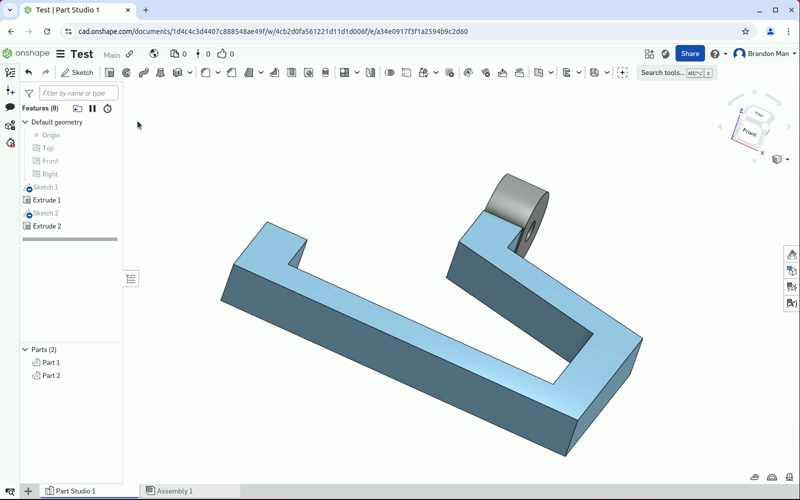
key(left, 2)
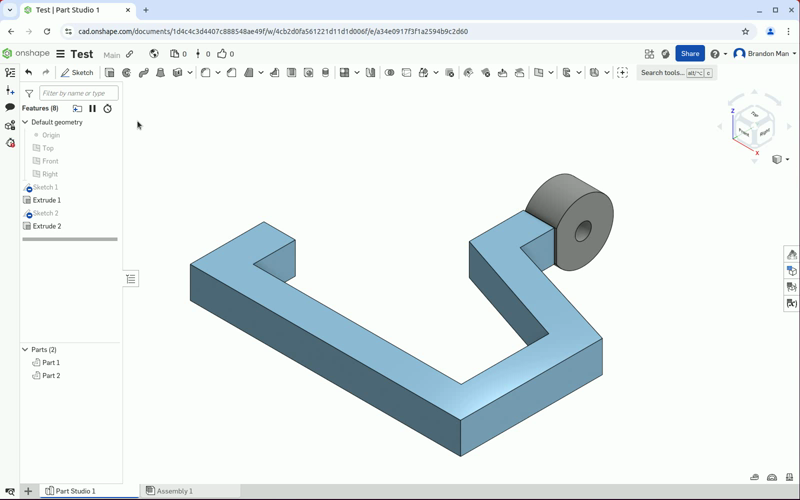
mouse_move(73, 189)
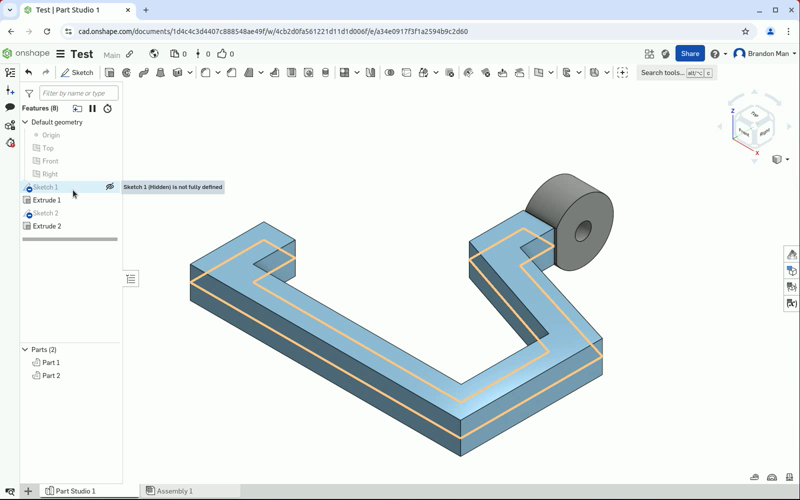
click(73, 189)